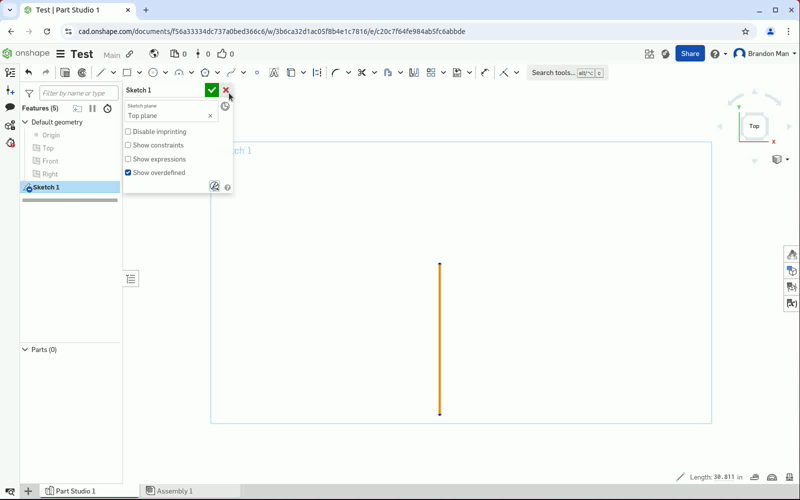
key(shift+h)
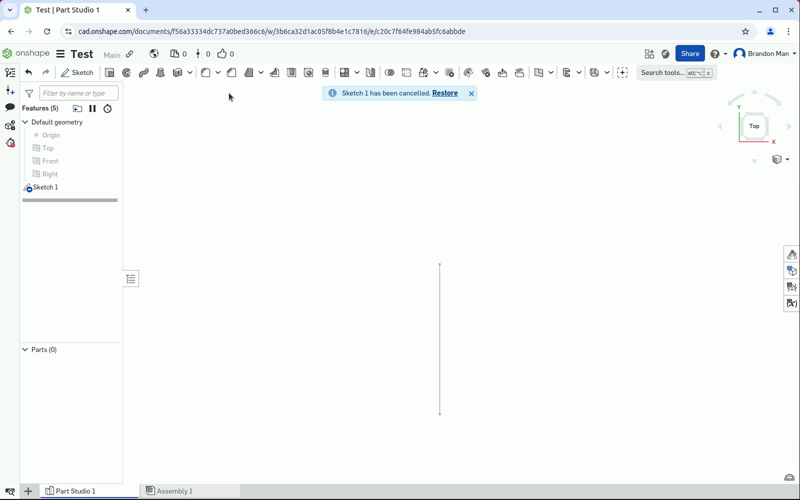
mouse_move(73, 352)
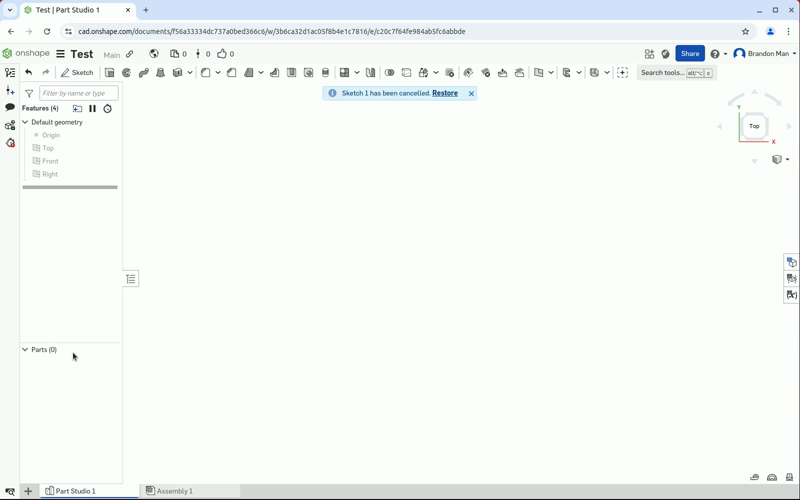
key(y)
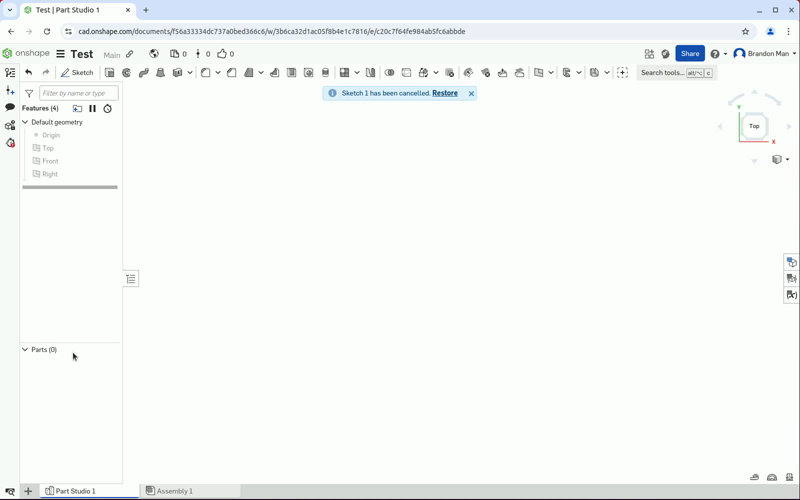
key(shift+p)
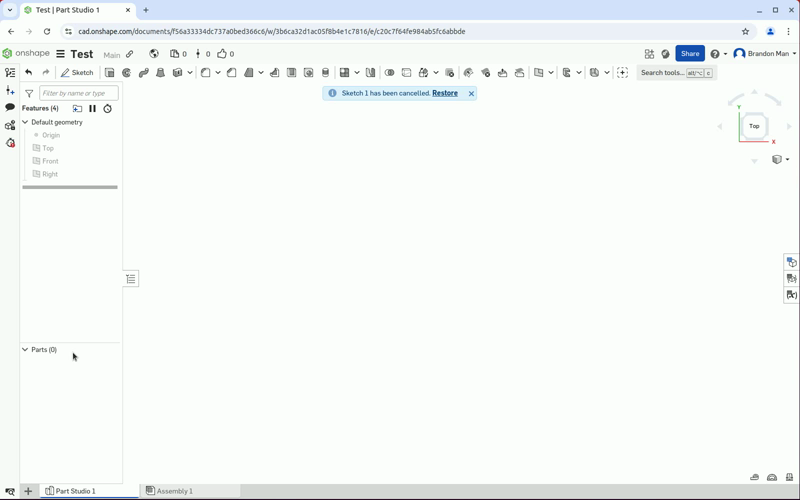
key(space)
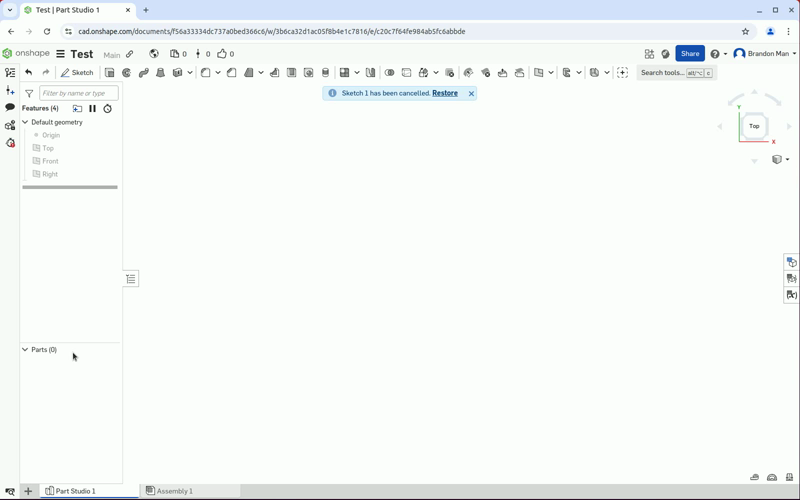
key_down(shift)
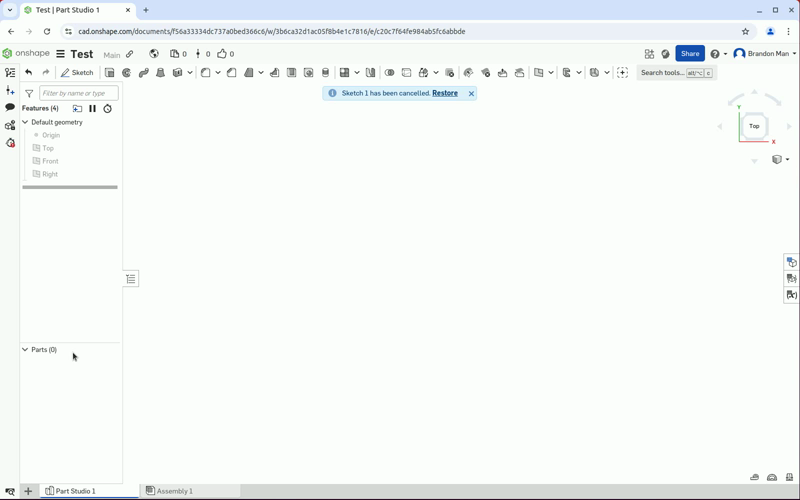
key(up)
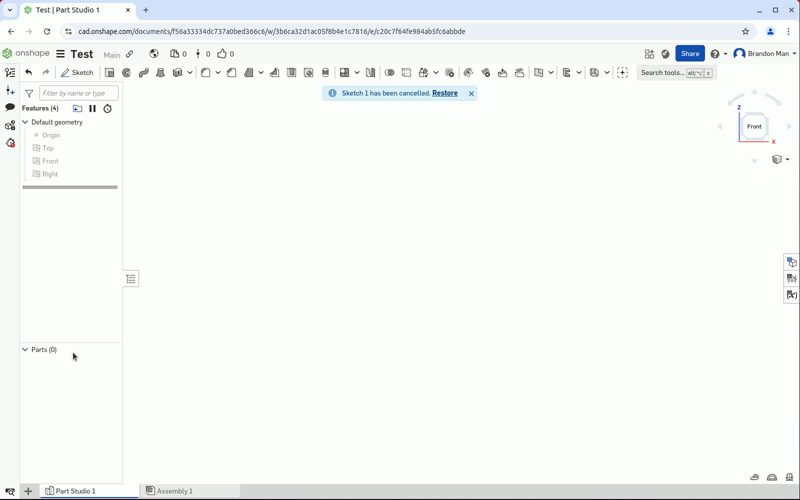
key_up(shift)
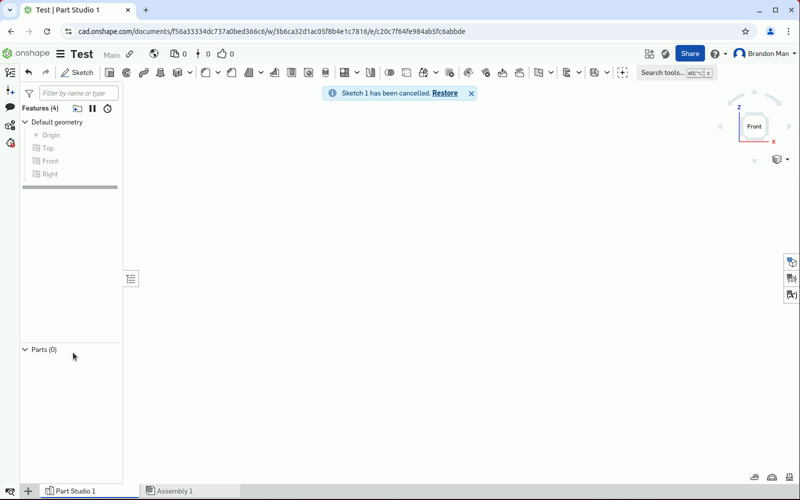
mouse_move(73, 352)
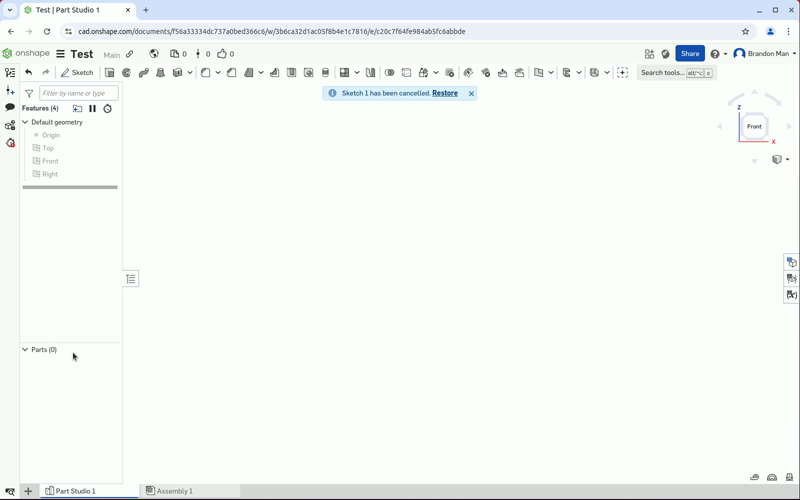
key(shift+y)
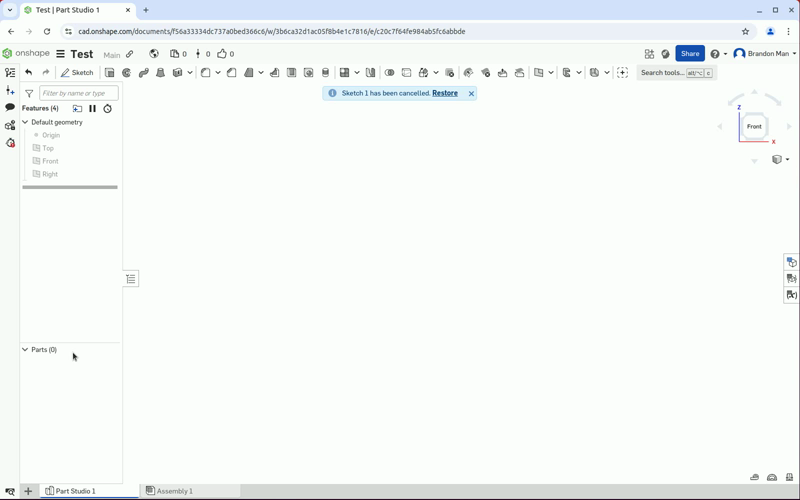
key(shift+s)
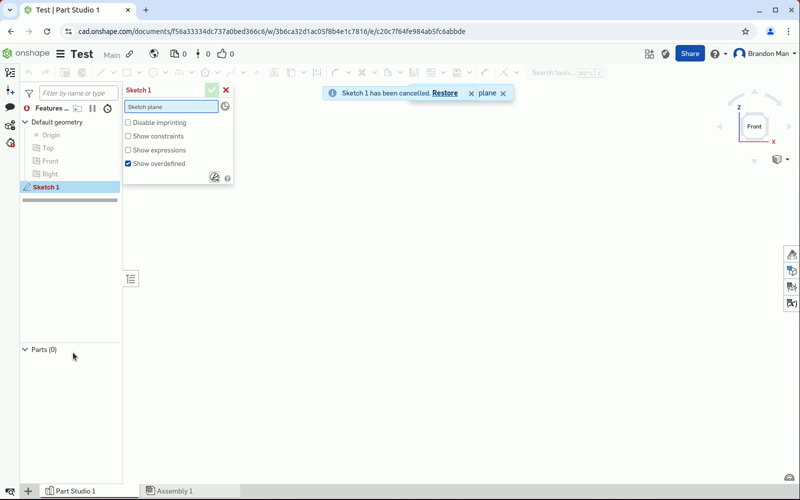
mouse_move(73, 163)
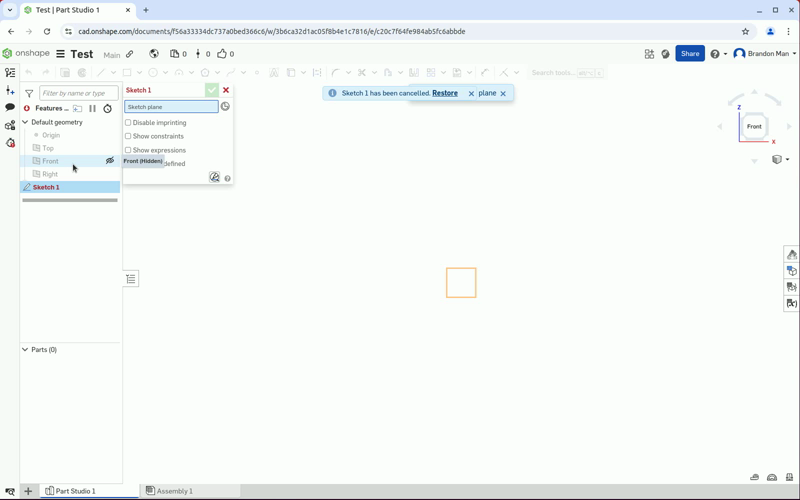
click(73, 163)
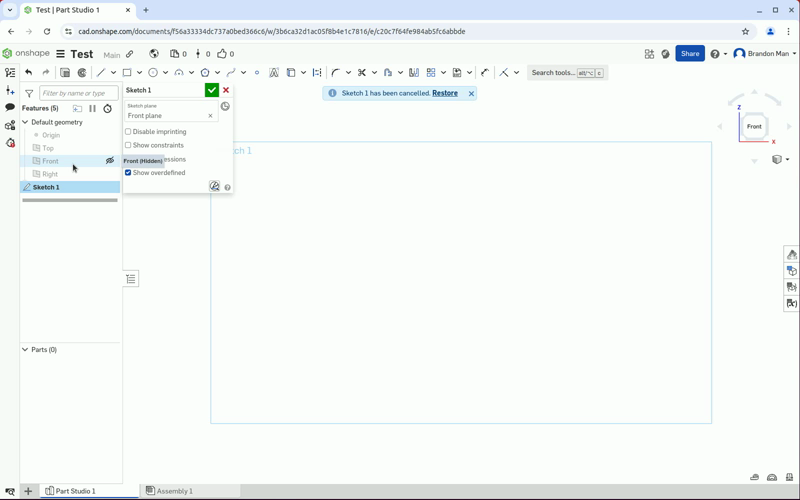
mouse_move(73, 352)
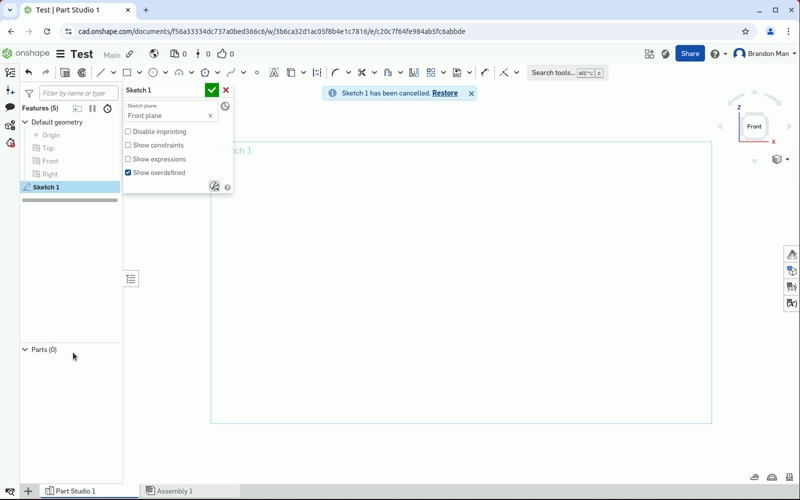
key(y)
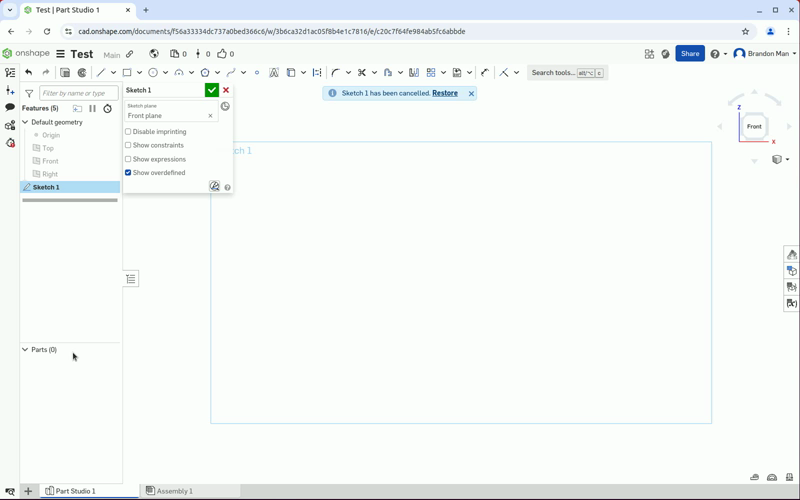
key(l)
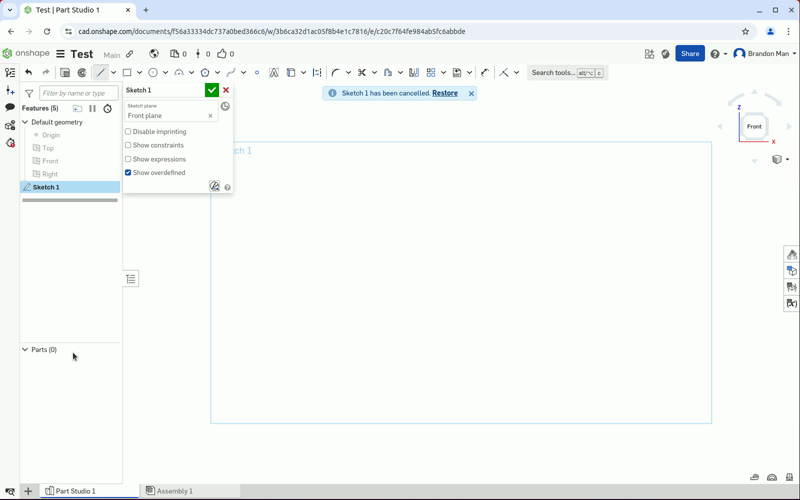
key_down(shift)
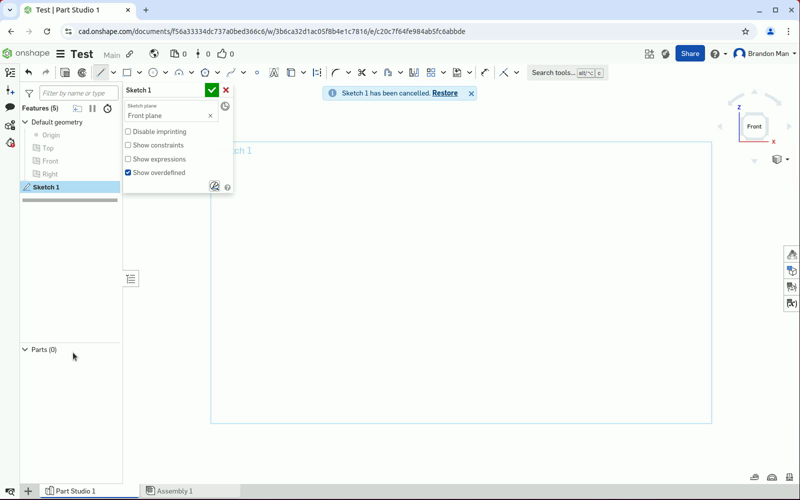
mouse_move(348, 342)
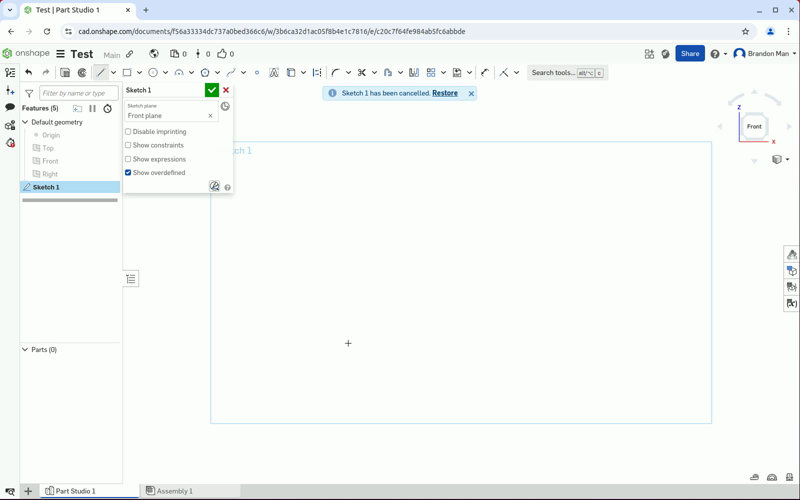
click(348, 342)
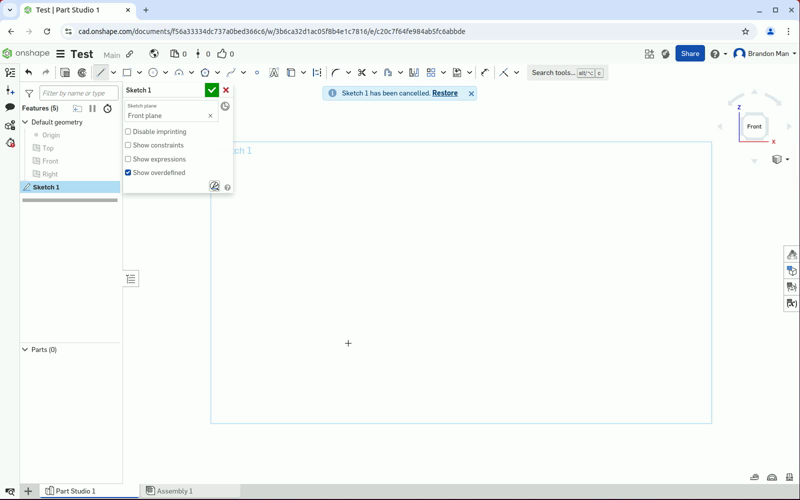
key_up(shift)
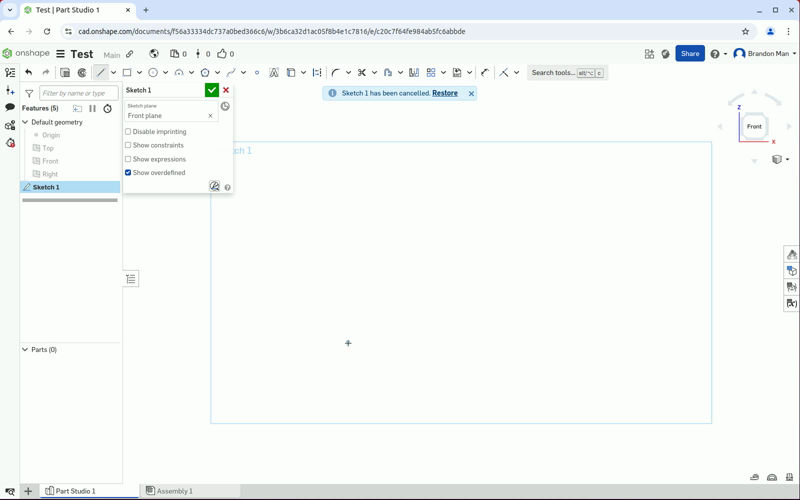
key_down(shift)
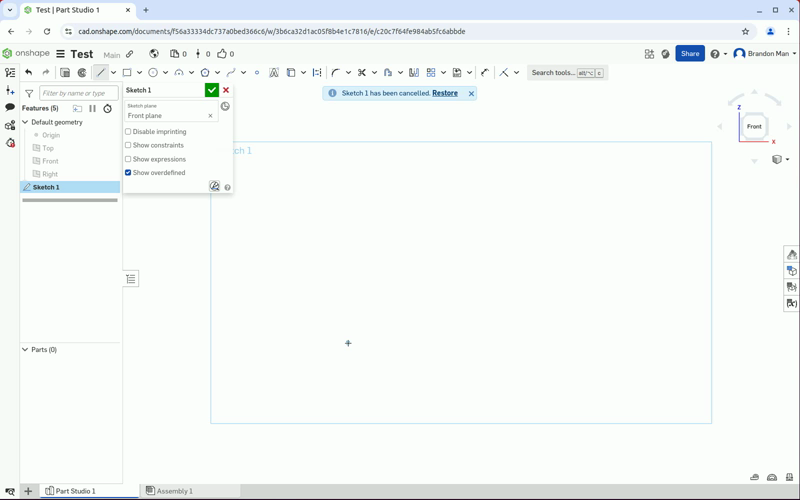
mouse_move(569, 342)
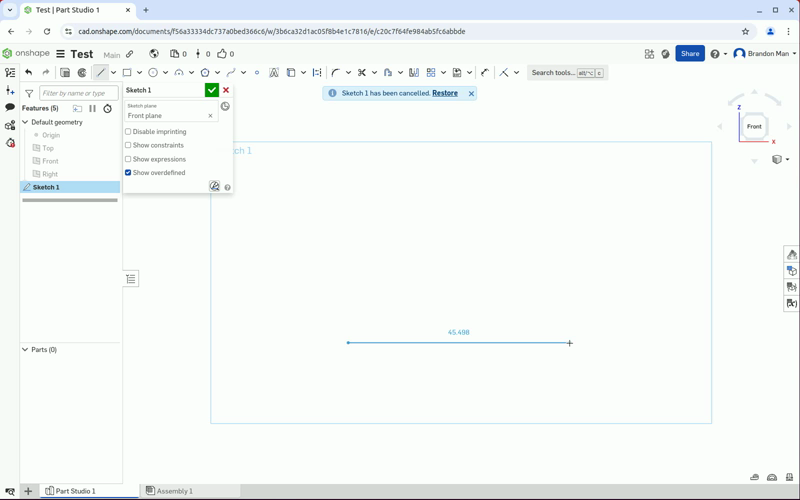
click(569, 342)
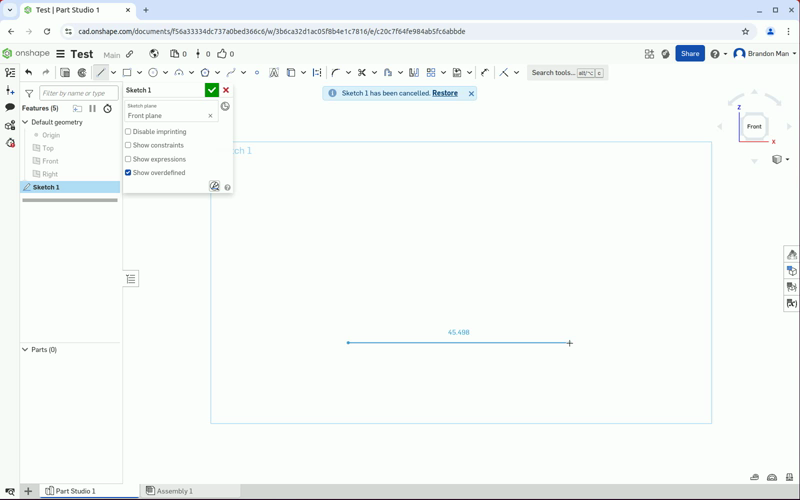
key_up(shift)
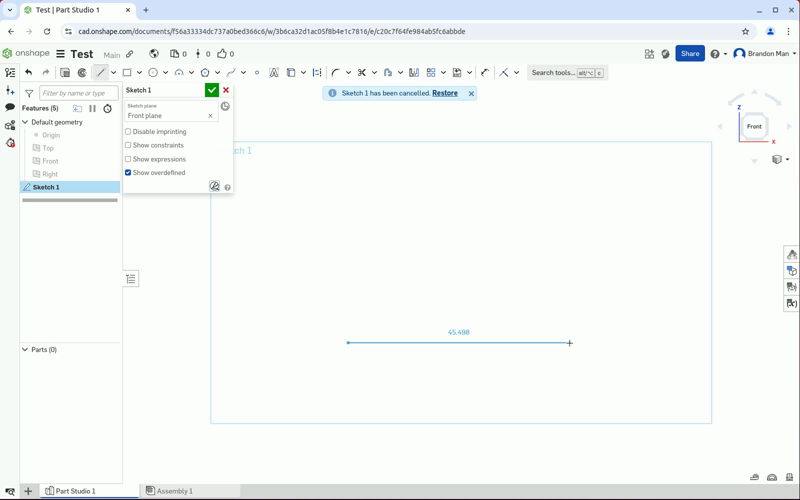
key_down(shift)
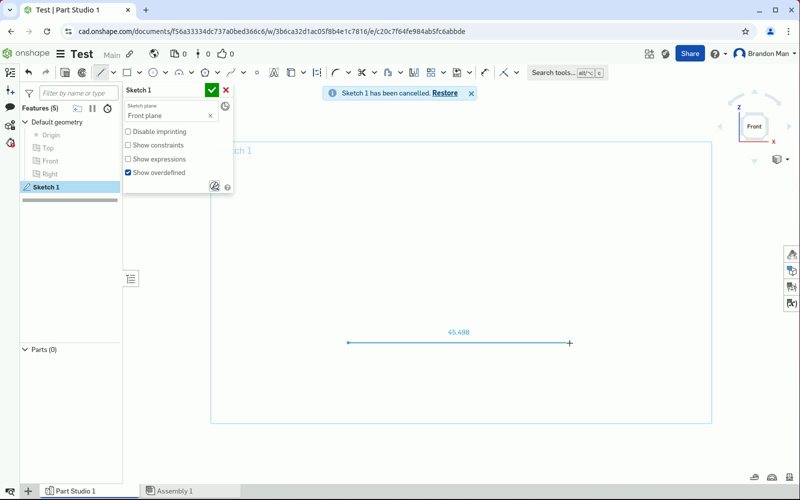
mouse_move(569, 254)
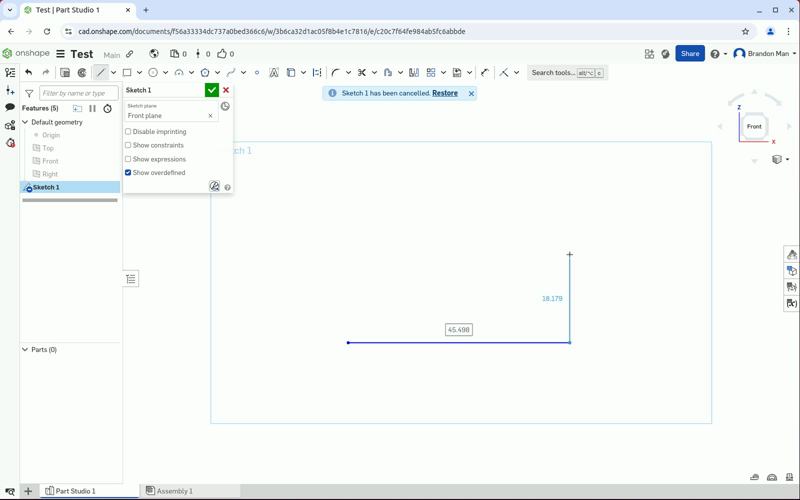
click(569, 254)
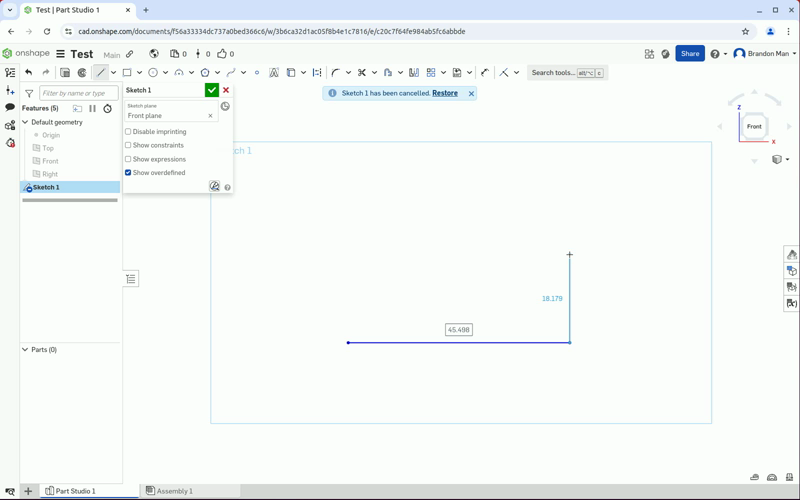
key_up(shift)
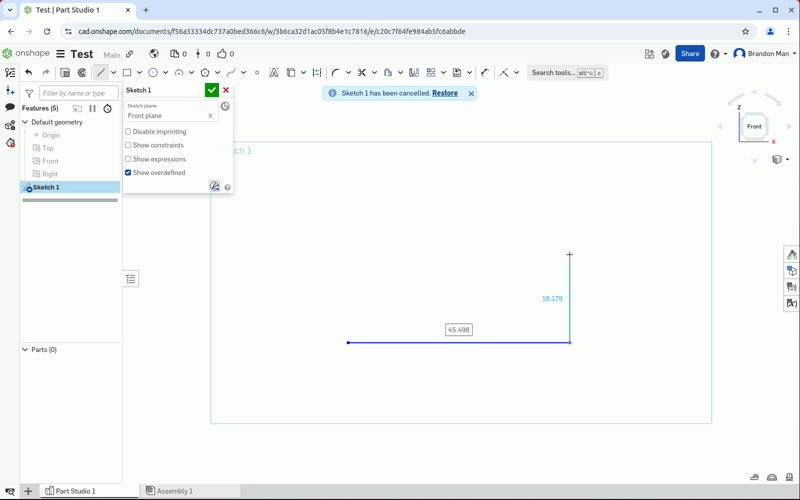
key_down(shift)
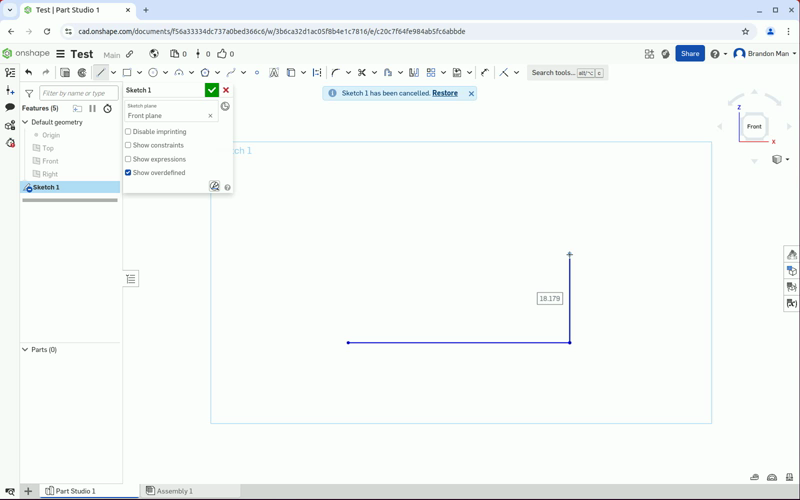
mouse_move(348, 254)
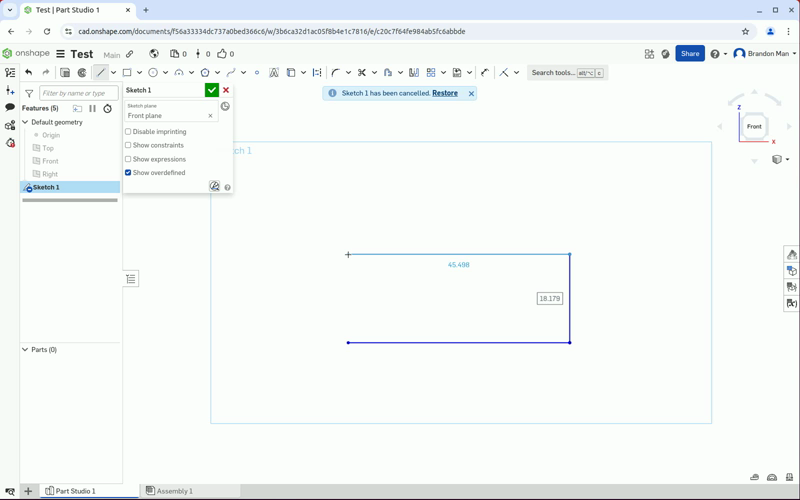
click(348, 254)
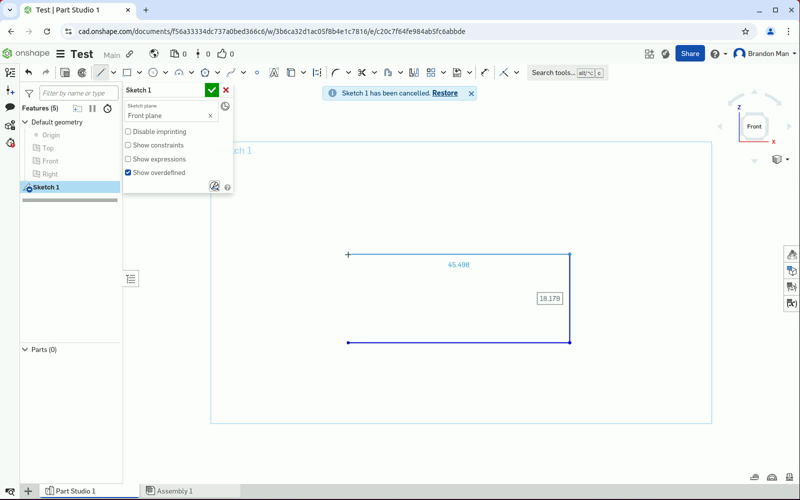
key_up(shift)
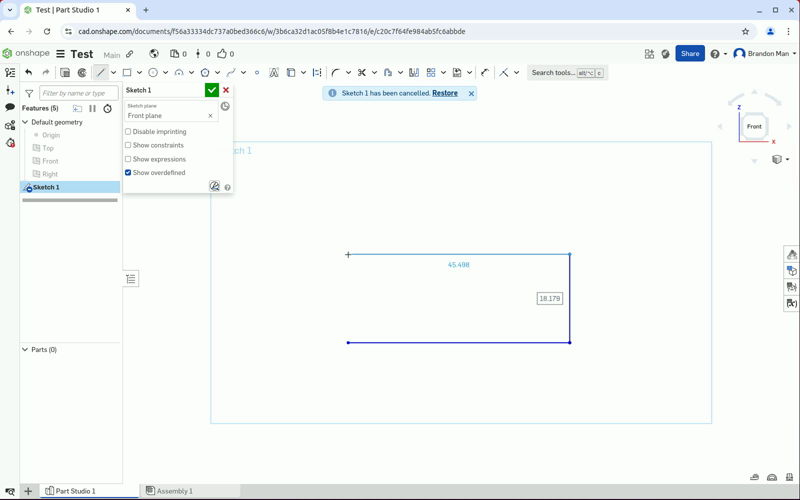
key_down(shift)
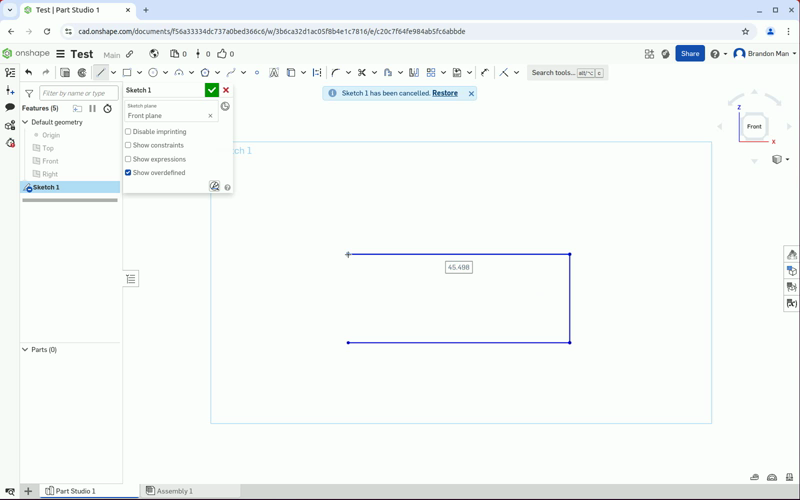
mouse_move(348, 342)
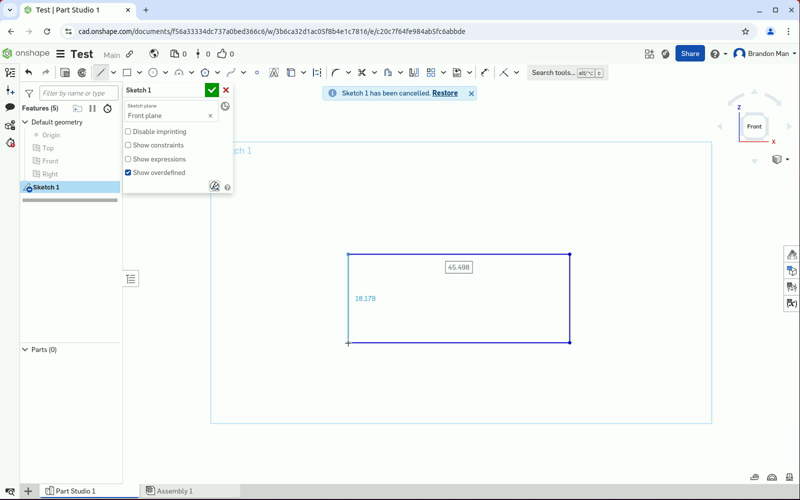
key_up(shift)
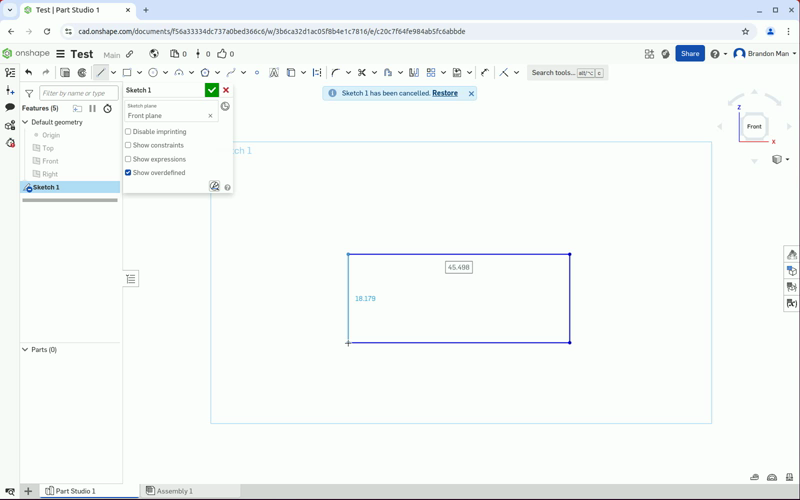
click(348, 342)
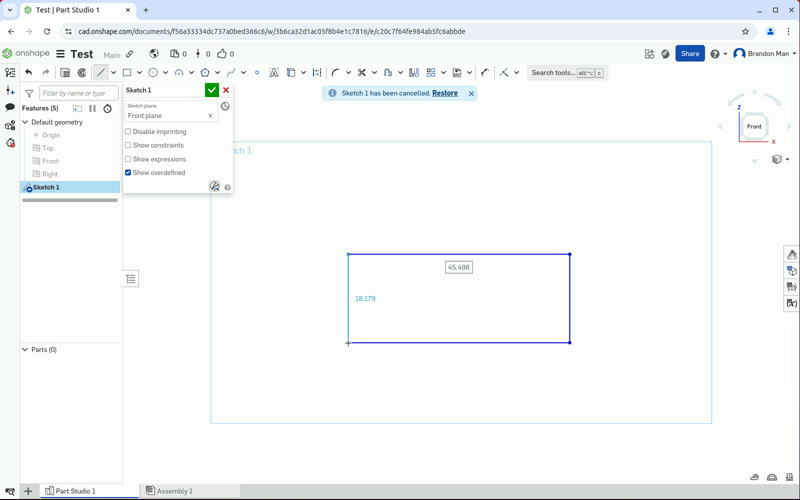
key(esc)
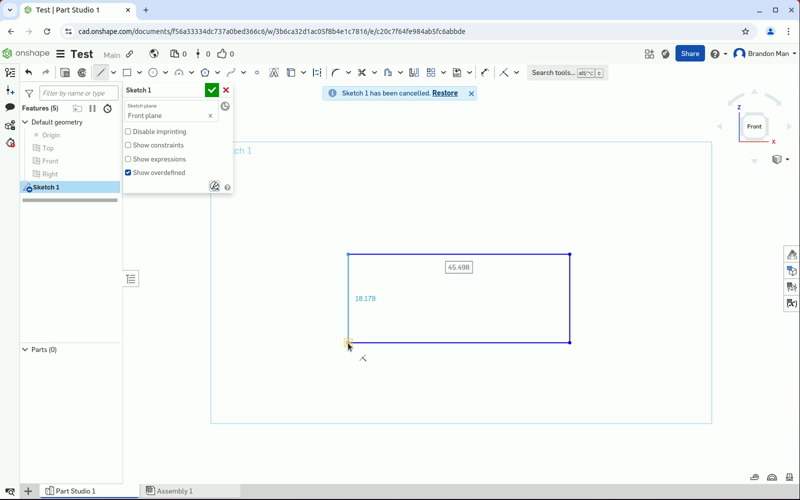
key(c)
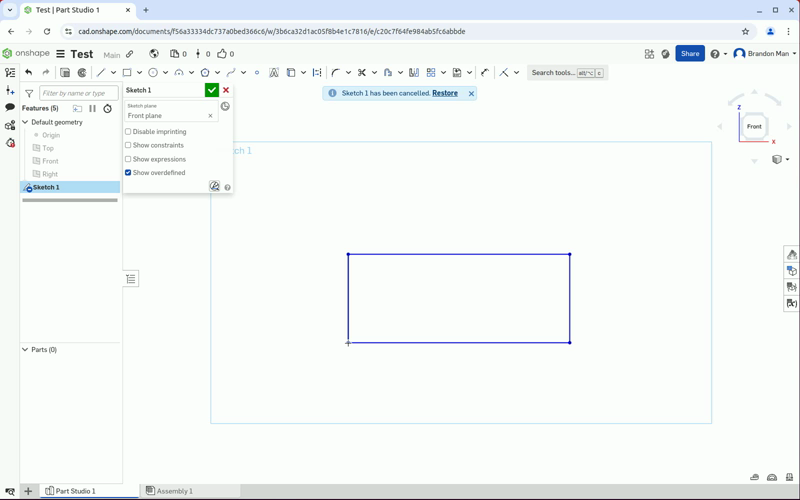
key_down(shift)
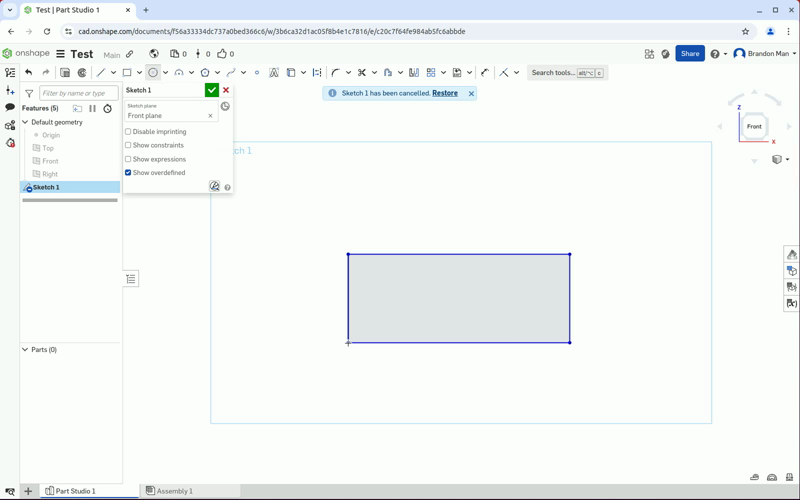
mouse_move(460, 298)
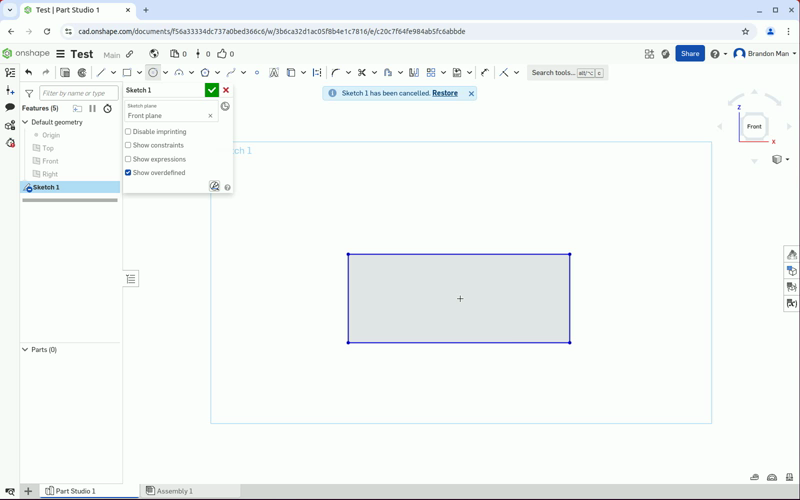
click(460, 298)
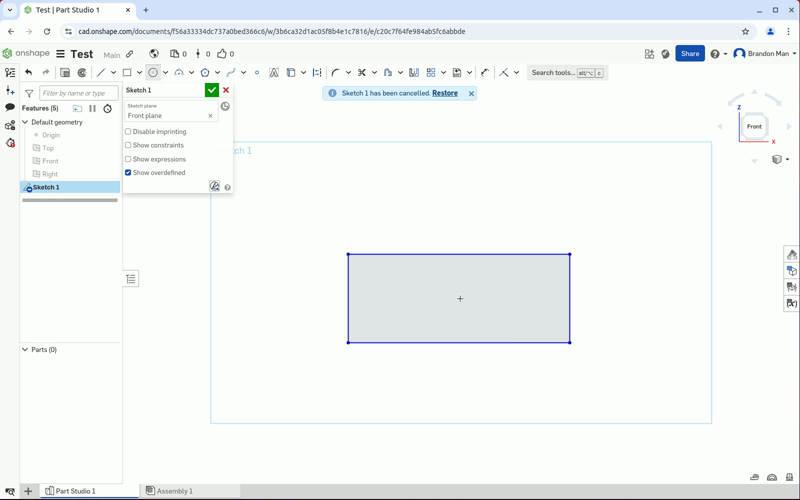
key_up(shift)
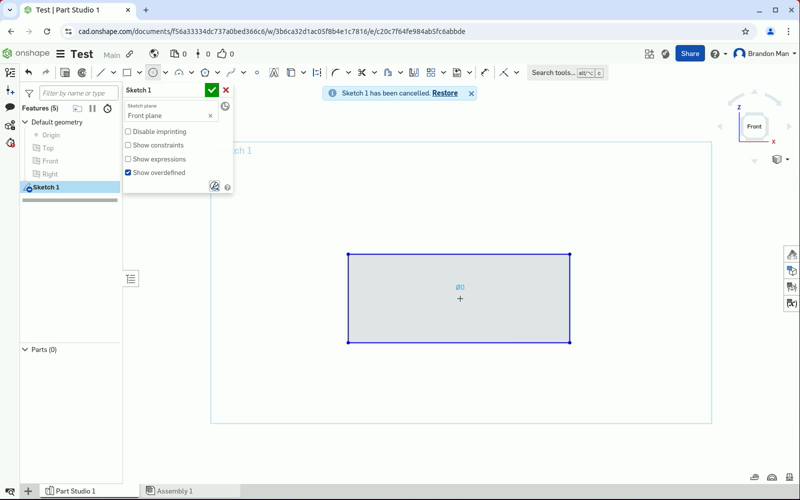
mouse_move(476, 298)
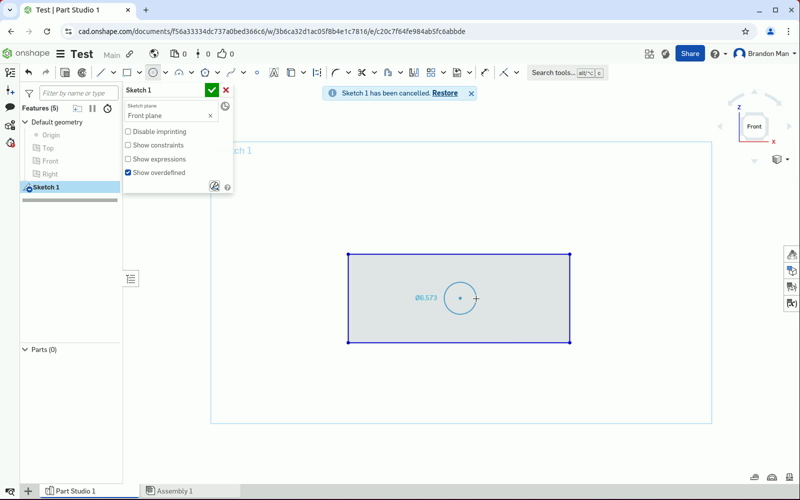
click(476, 298)
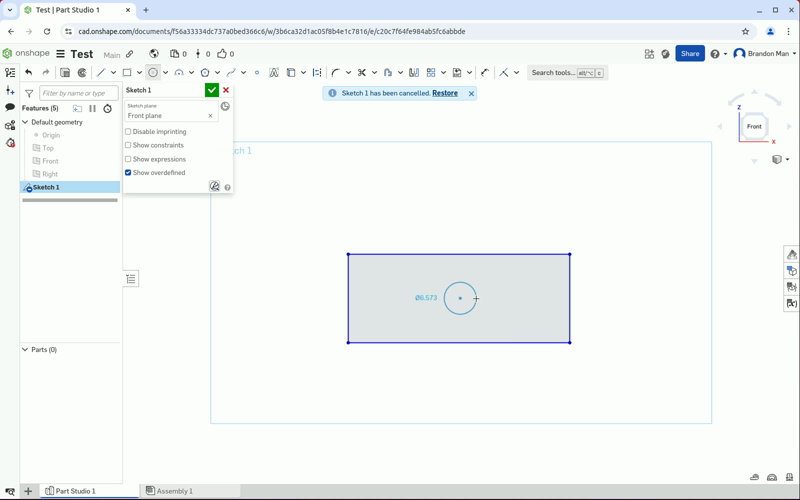
key(esc)
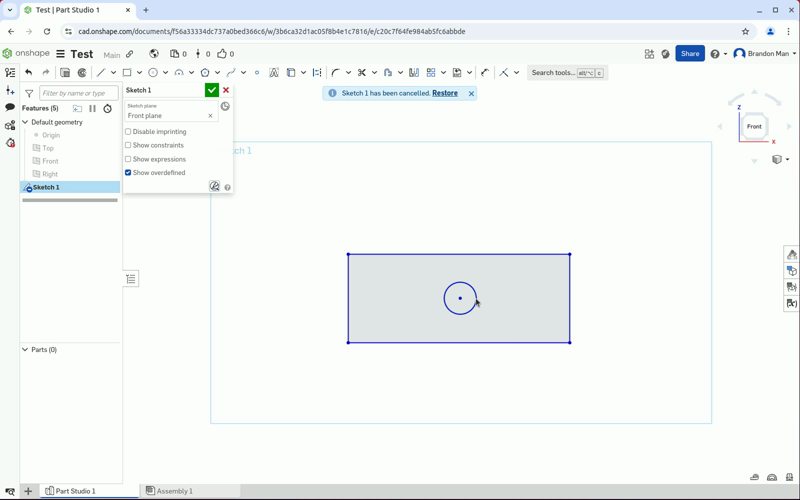
mouse_move(534, 268)
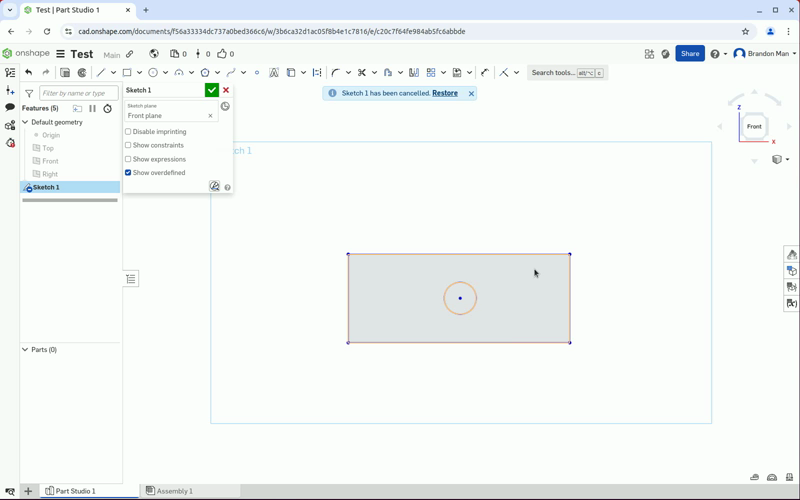
click(534, 268)
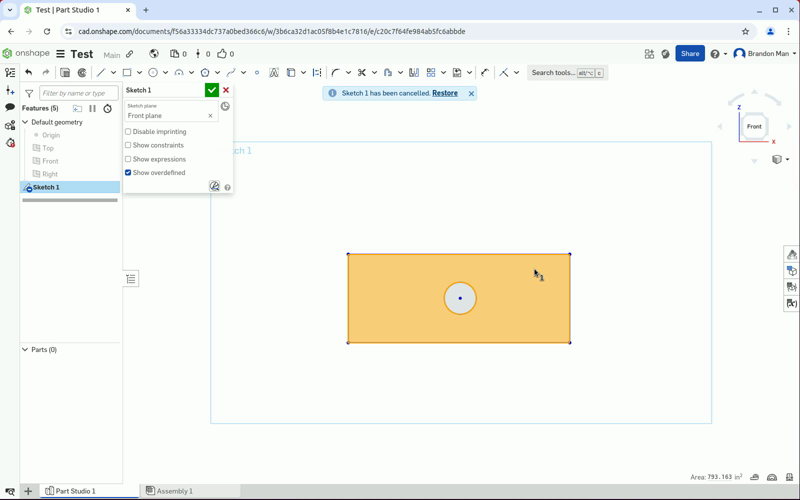
mouse_move(73, 352)
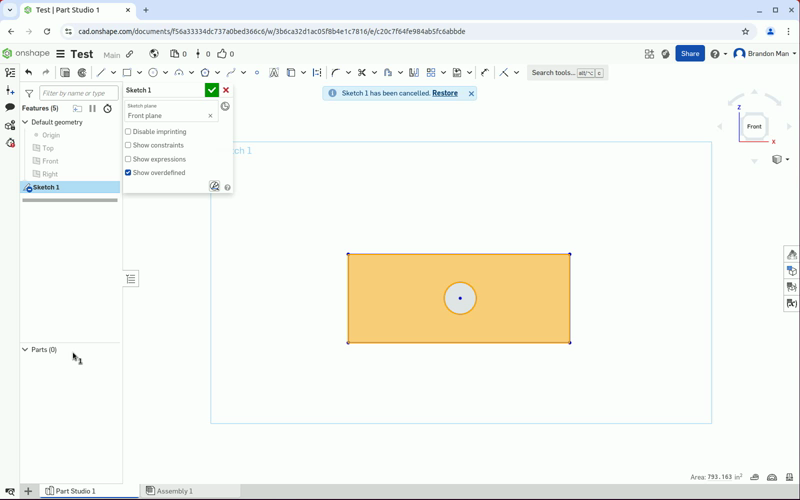
key(shift+y)
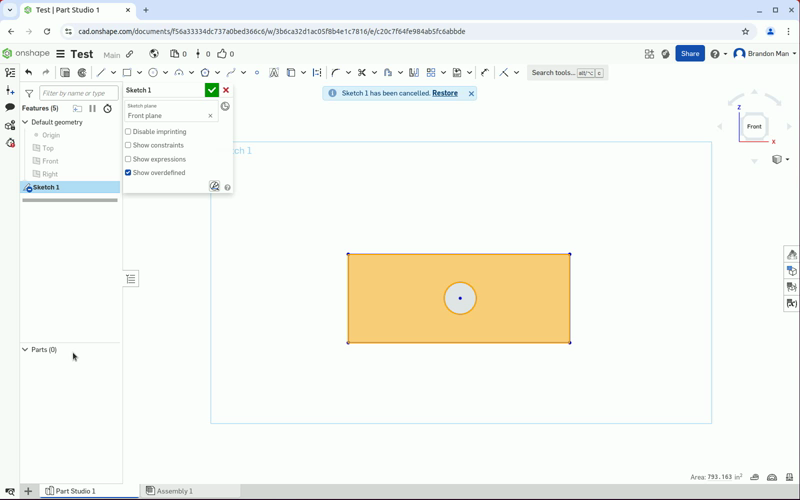
key(shift+e)
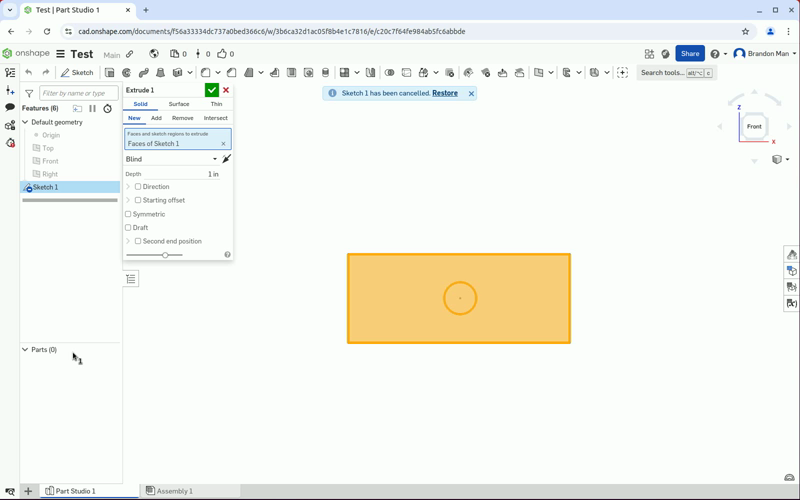
mouse_move(143, 106)
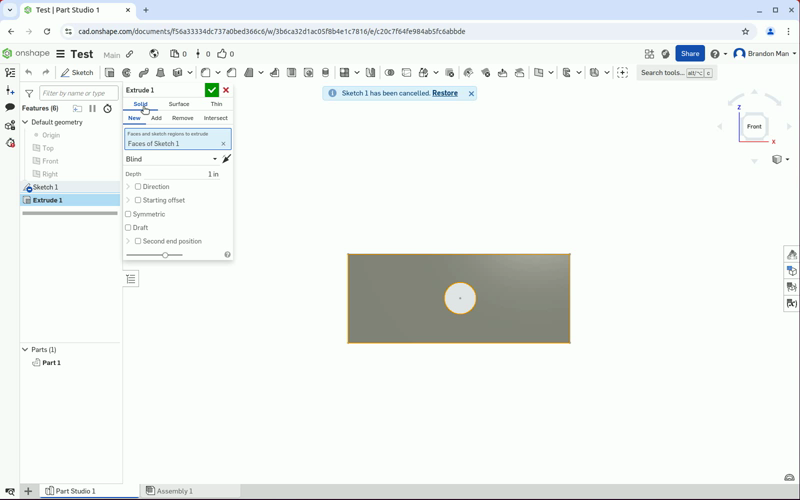
click(143, 106)
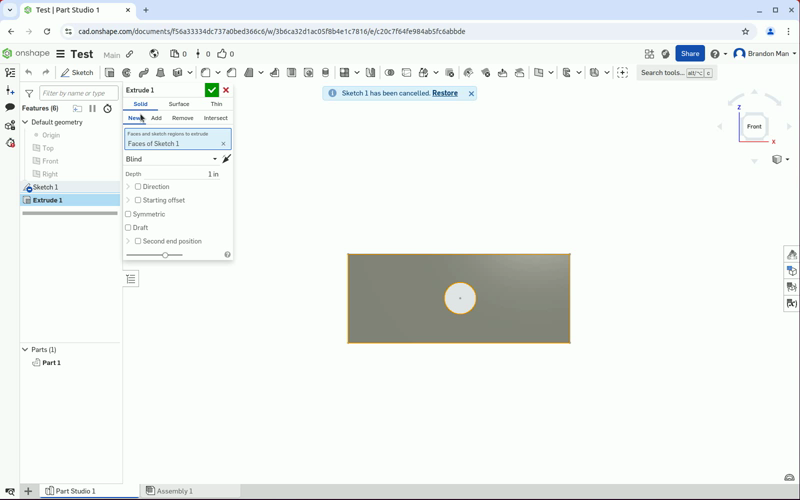
mouse_move(137, 120)
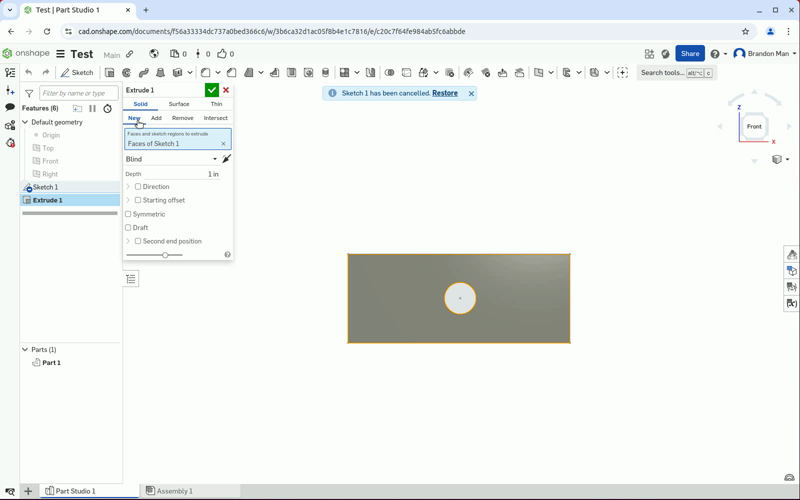
click(137, 120)
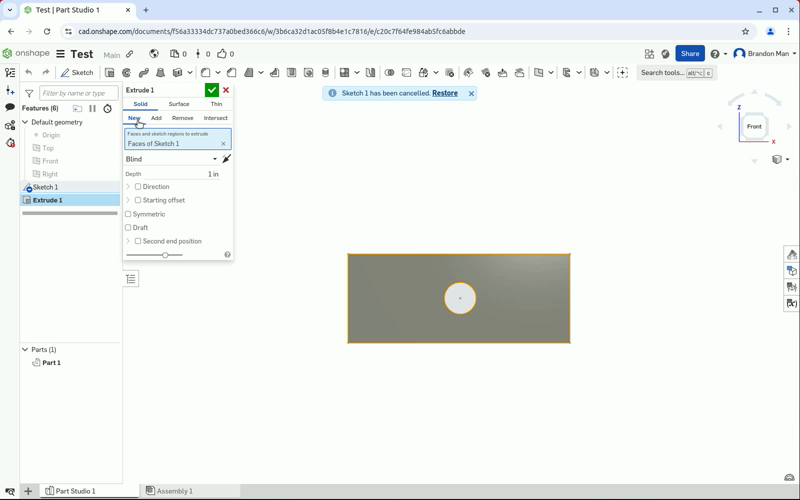
key(tab, 4)
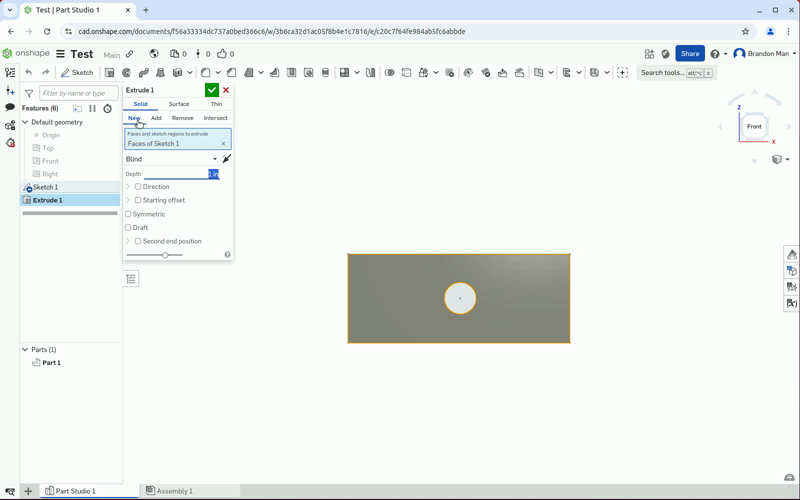
text(1.444)
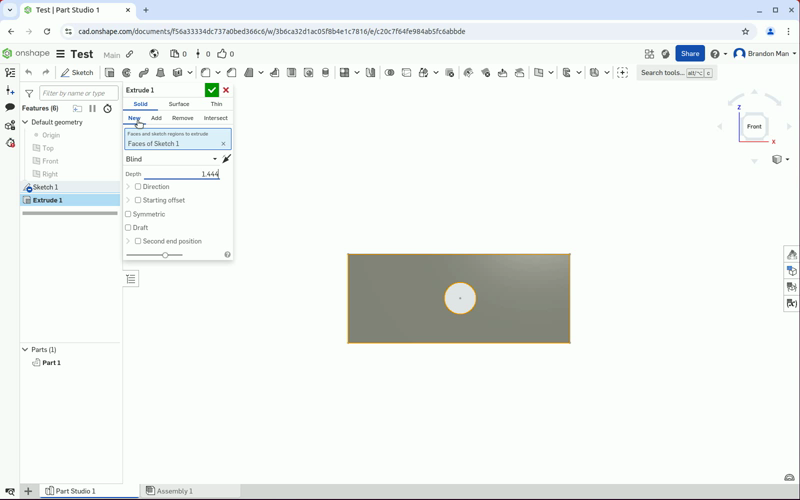
key(enter)
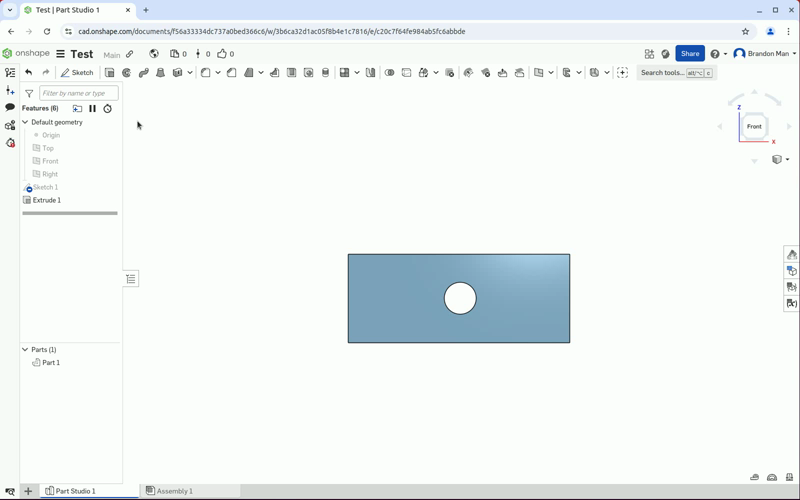
key(shift+h)
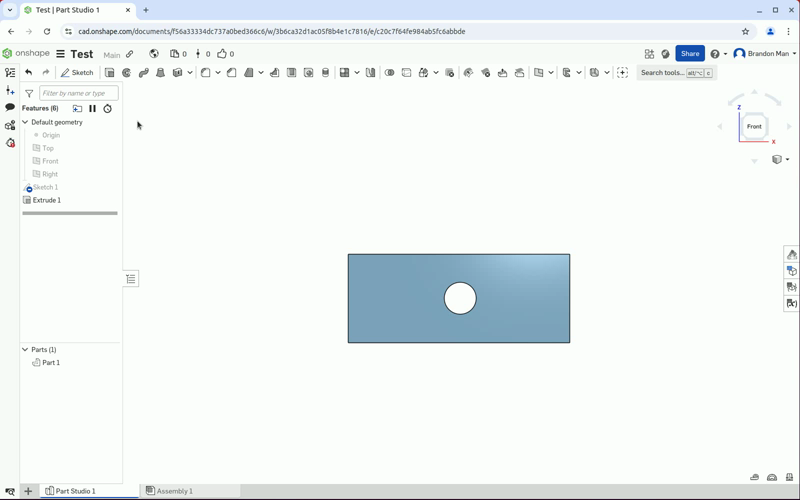
key(shift+h)
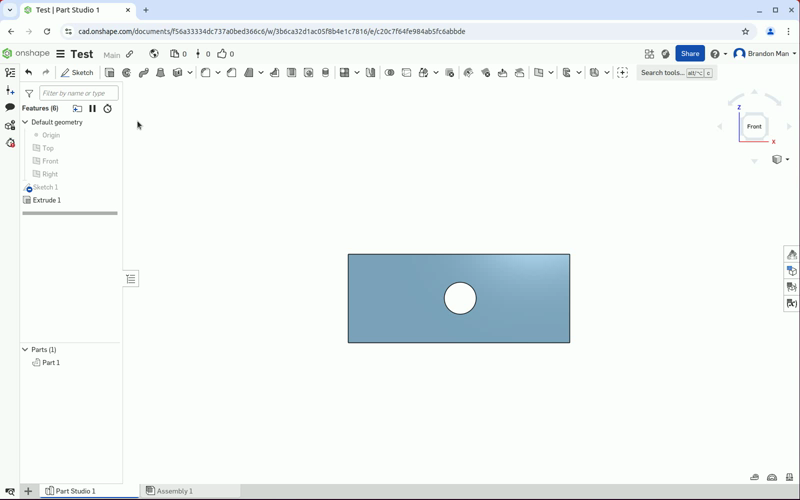
mouse_move(73, 189)
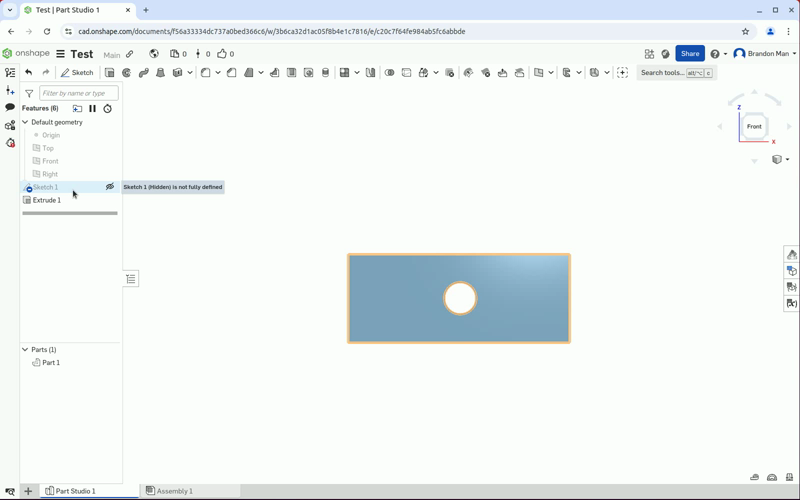
click(73, 189)
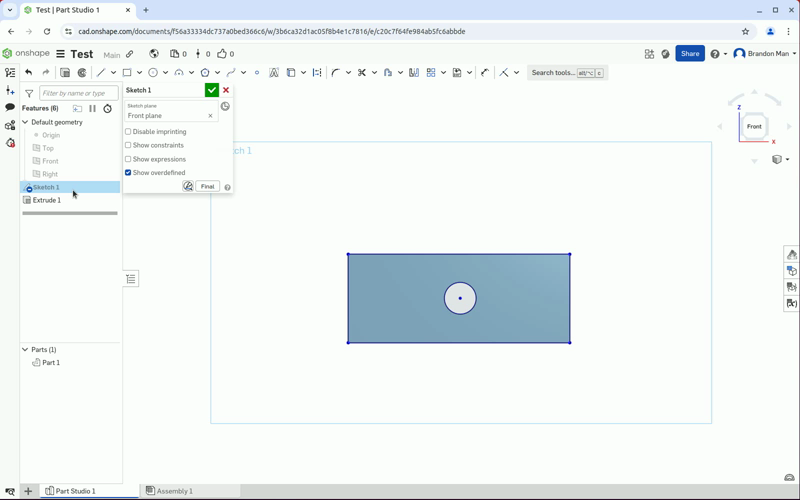
mouse_move(229, 92)
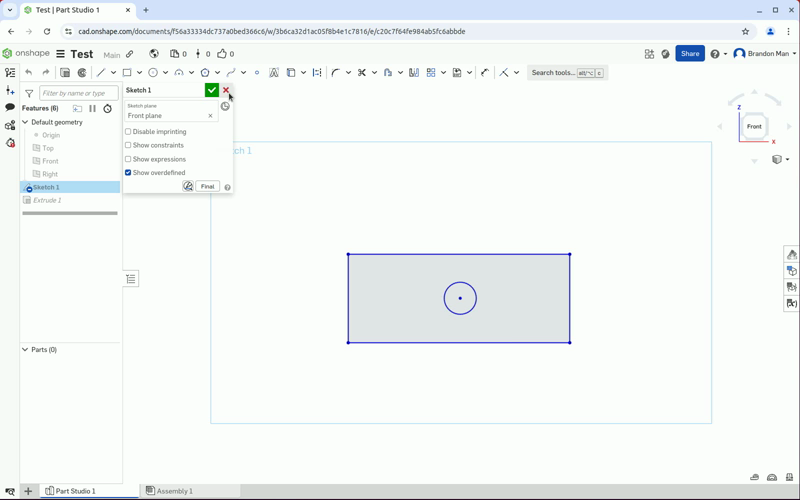
click(229, 92)
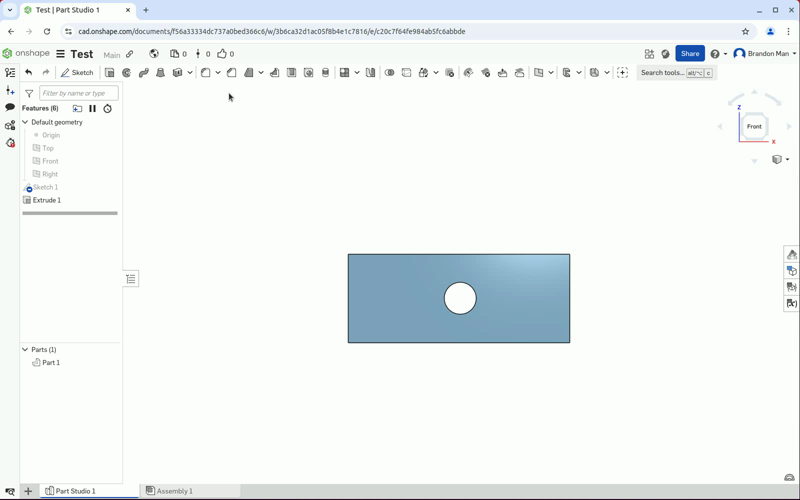
mouse_move(541, 75)
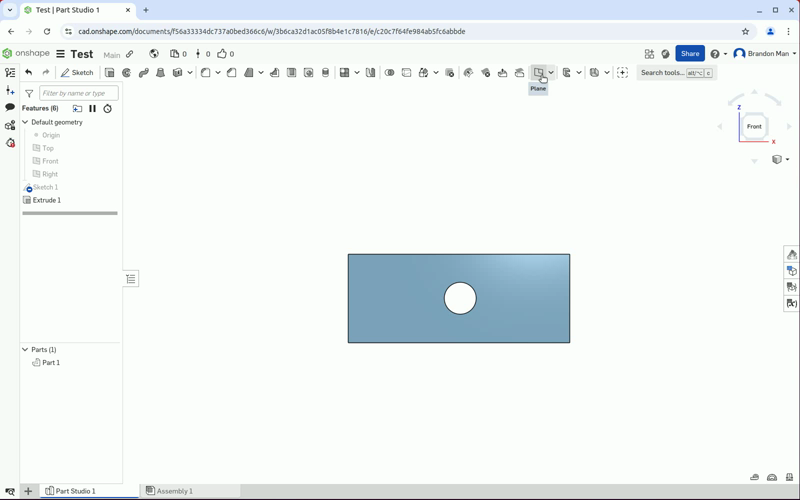
click(541, 75)
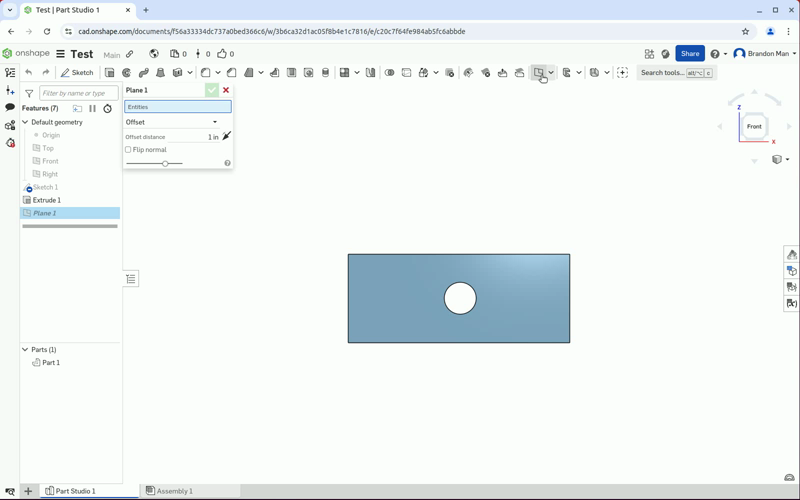
mouse_move(73, 163)
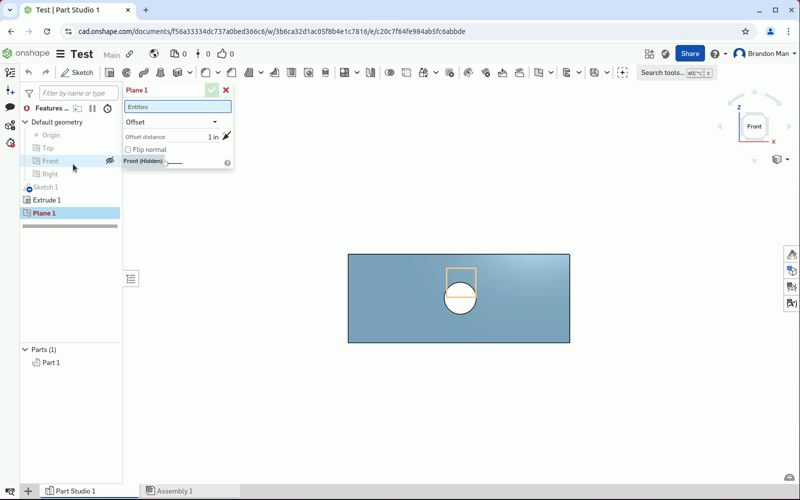
click(73, 163)
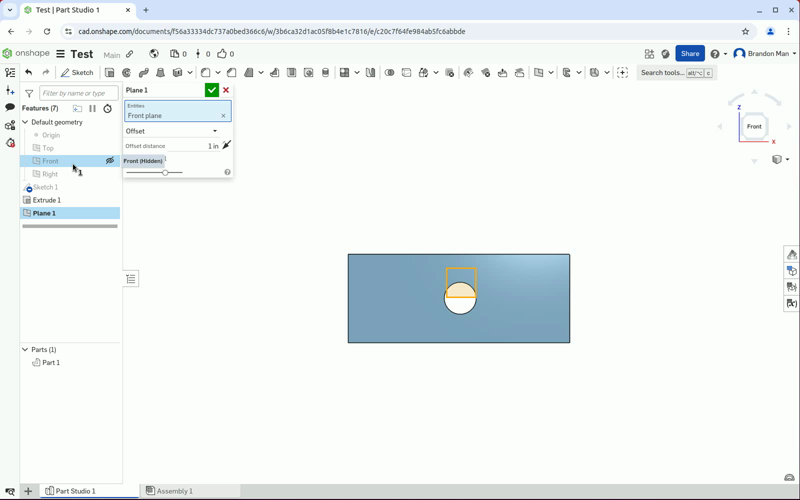
key(tab, 2)
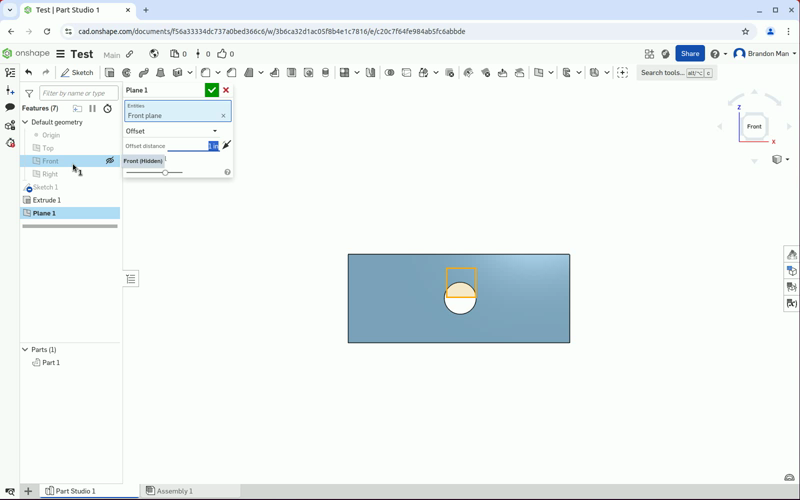
text(1.448)
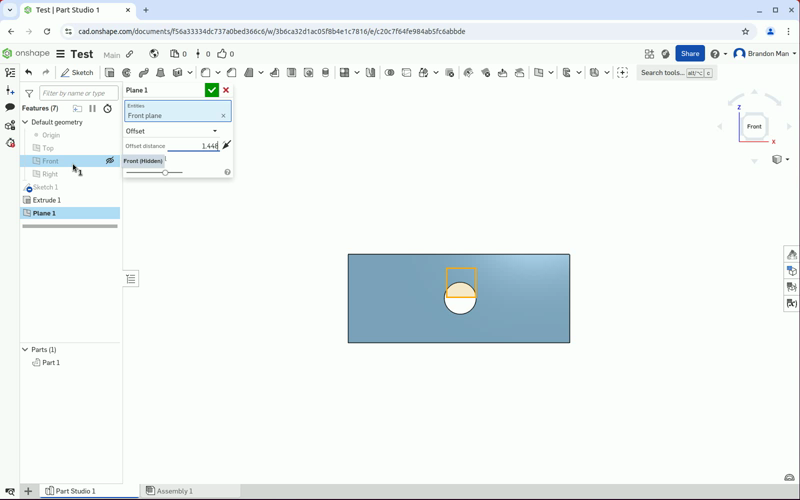
key(enter, 2)
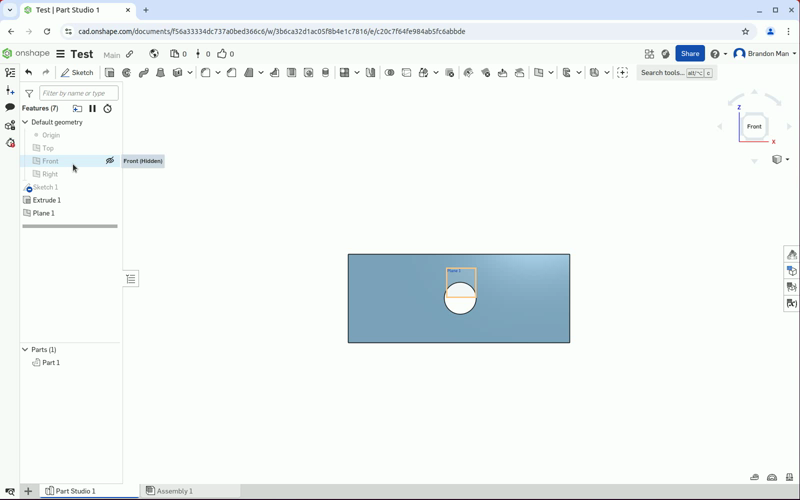
key(shift+s)
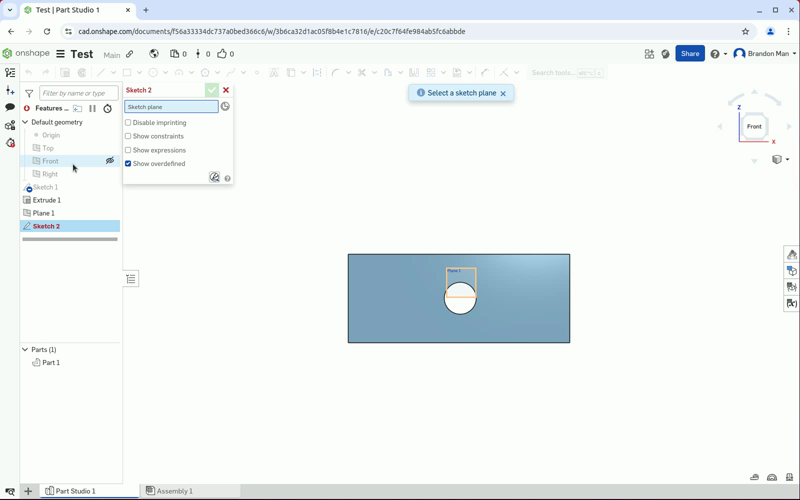
mouse_move(73, 215)
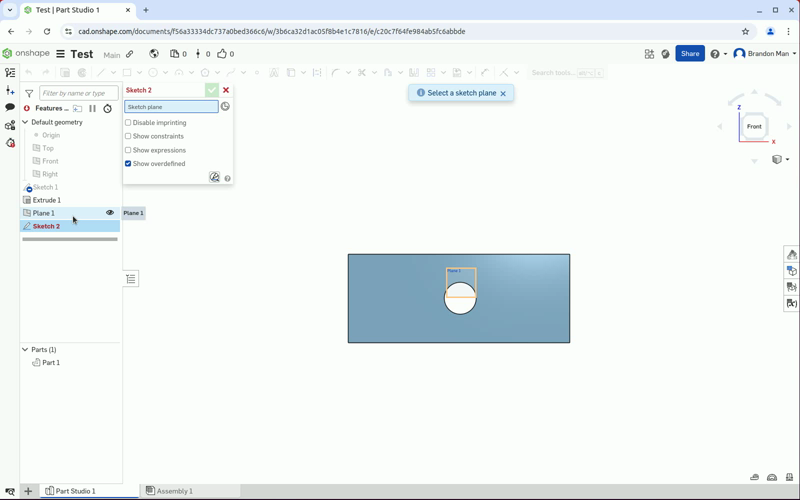
click(73, 215)
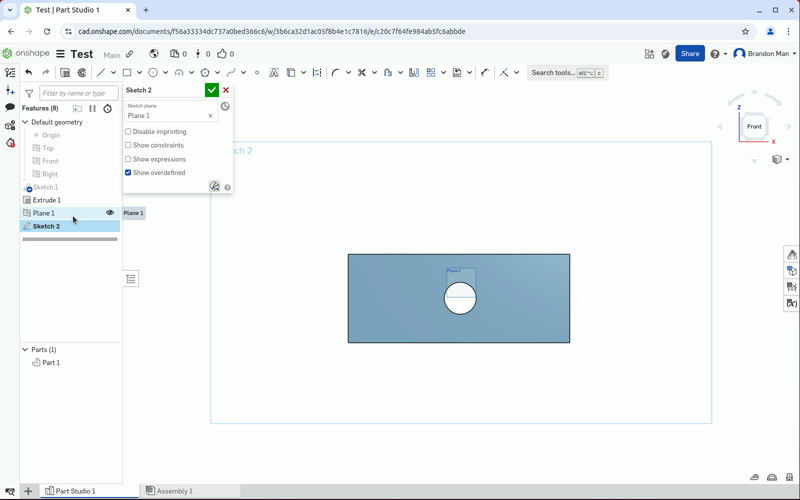
mouse_move(73, 352)
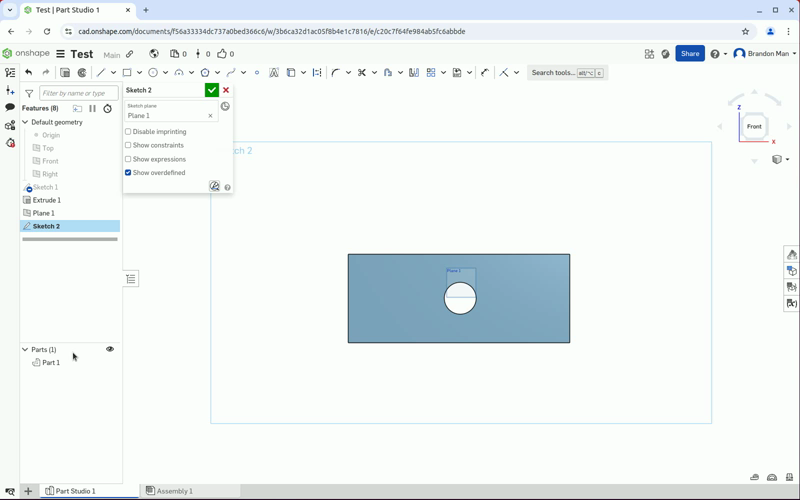
key(y)
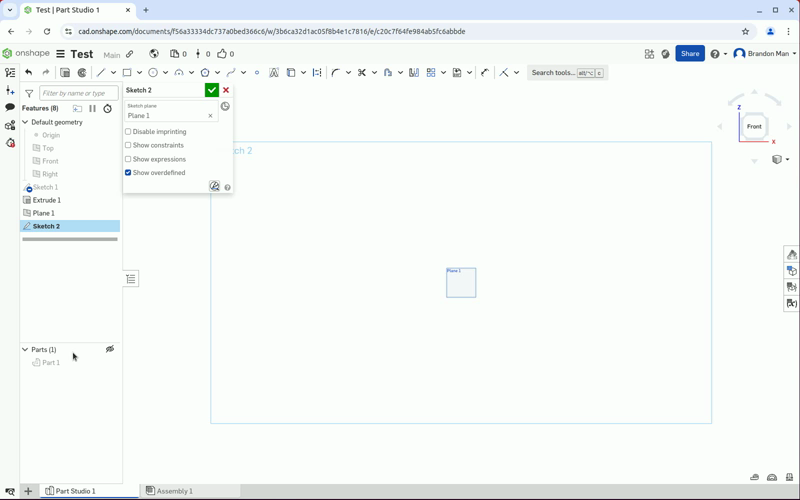
key(c)
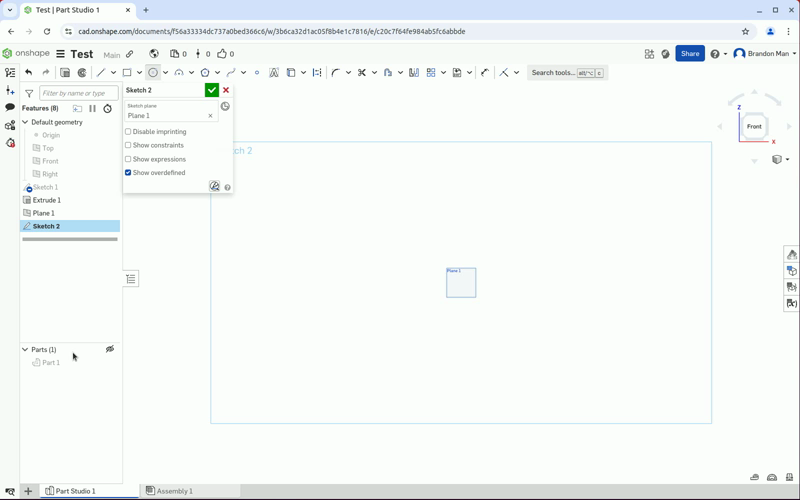
key_down(shift)
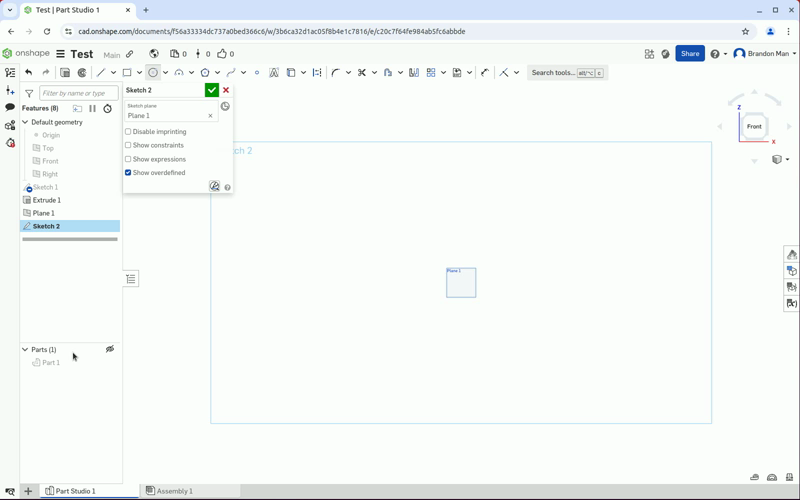
mouse_move(552, 280)
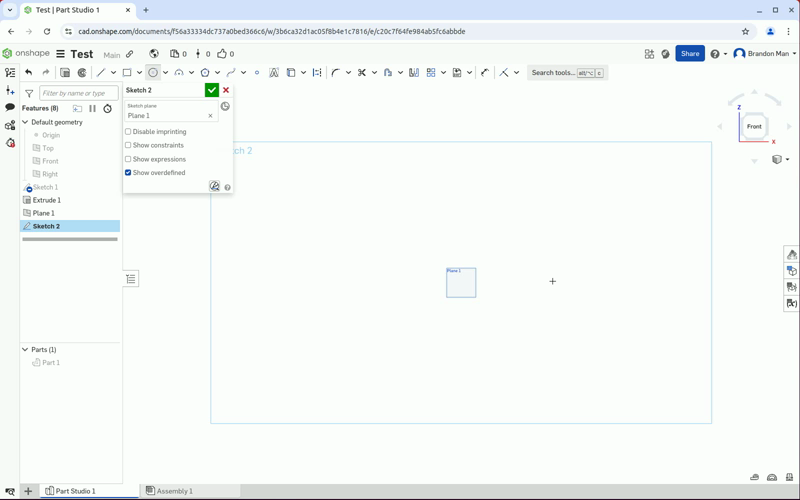
click(552, 280)
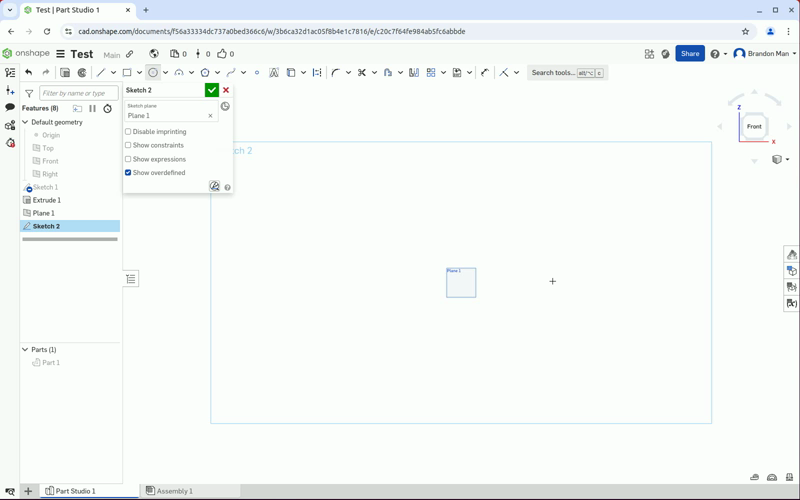
key_up(shift)
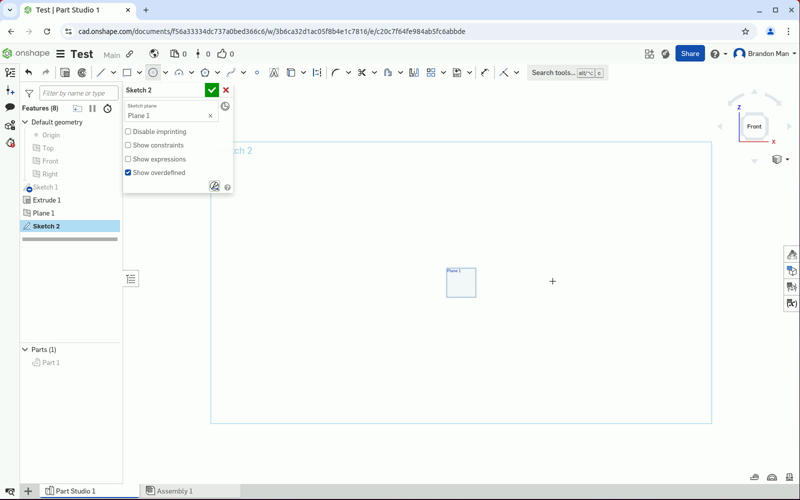
mouse_move(558, 280)
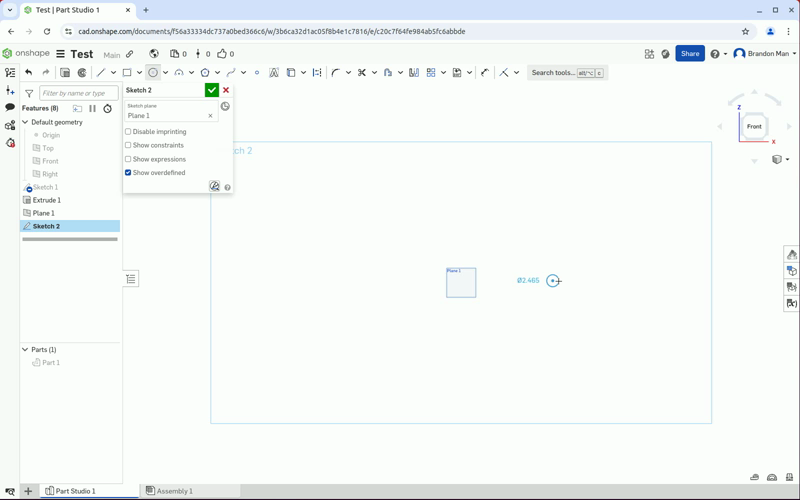
click(558, 280)
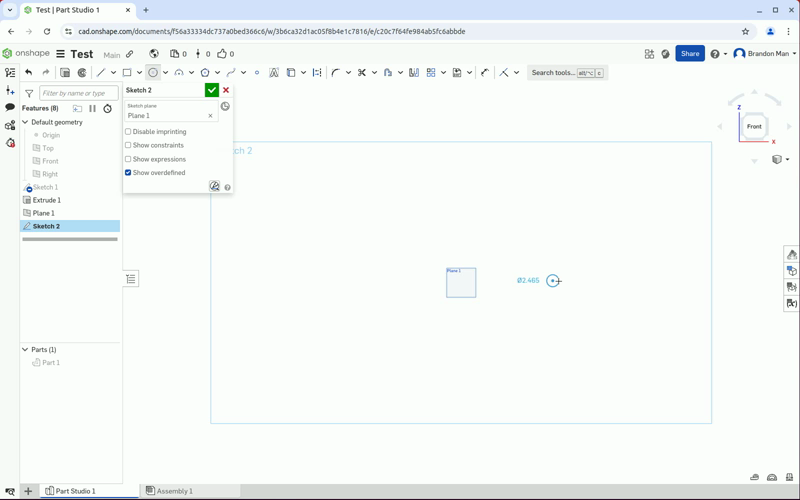
key(esc)
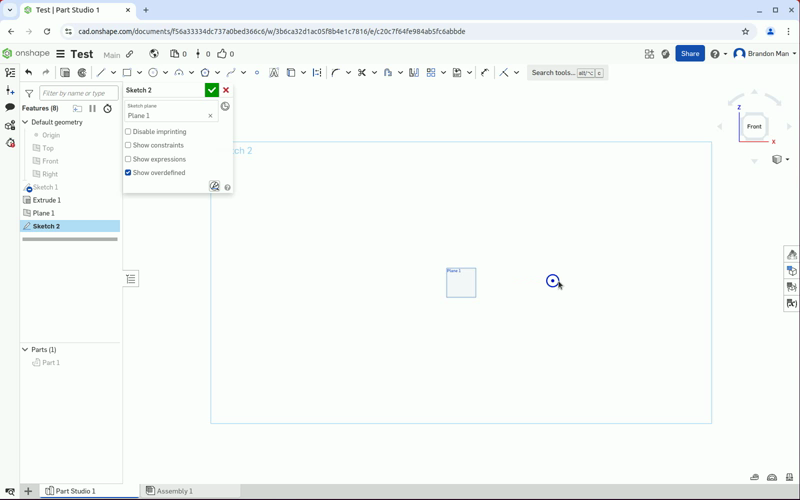
mouse_move(550, 283)
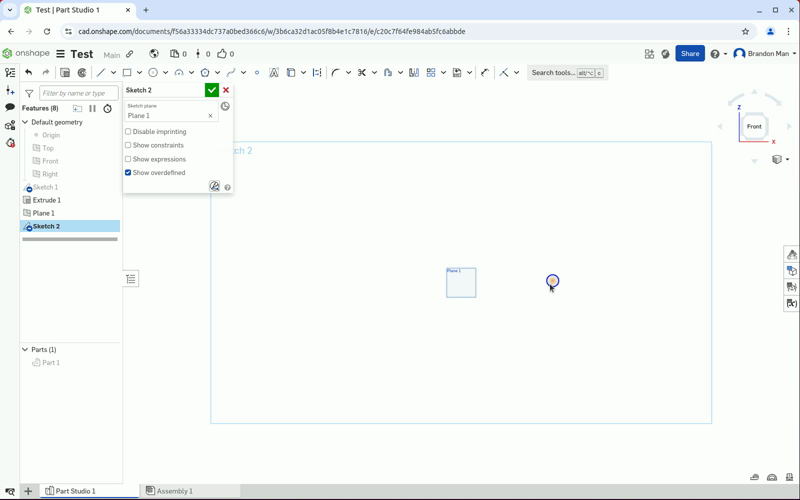
scroll(6)
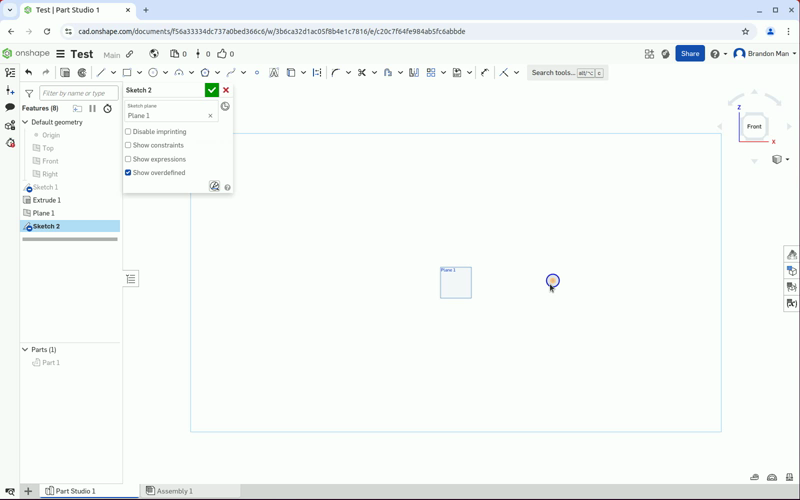
scroll(6)
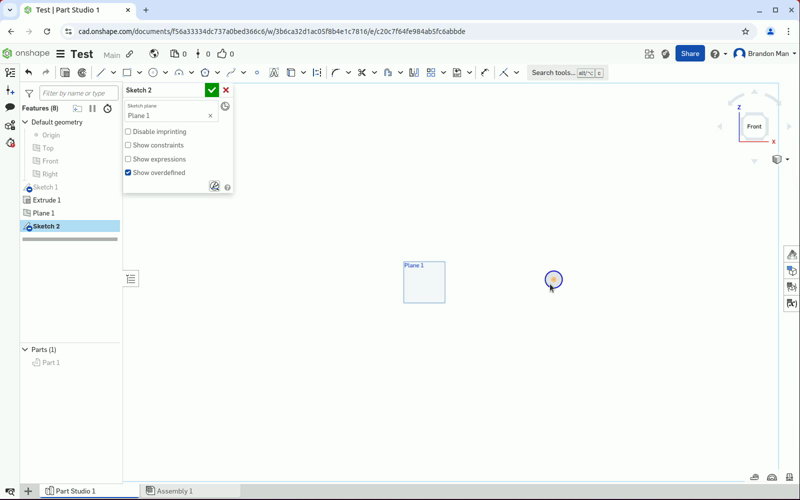
scroll(6)
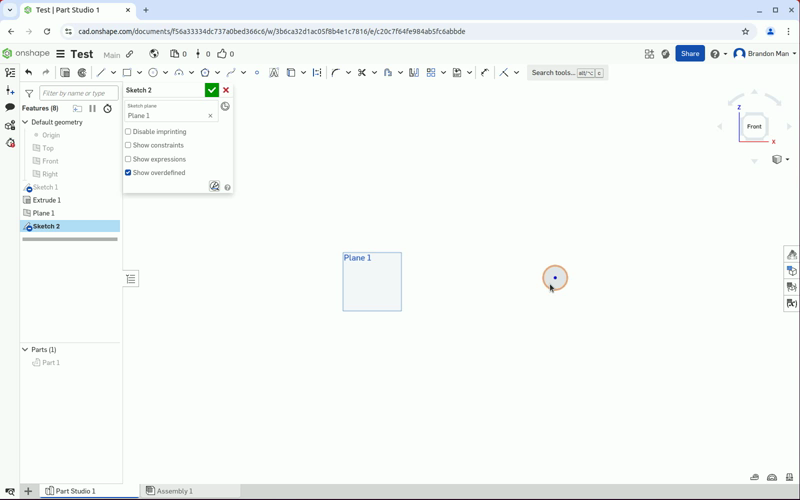
scroll(6)
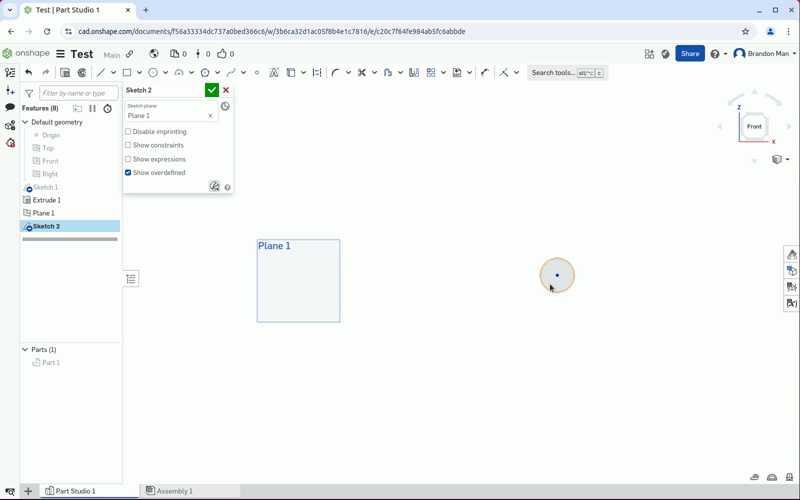
scroll(6)
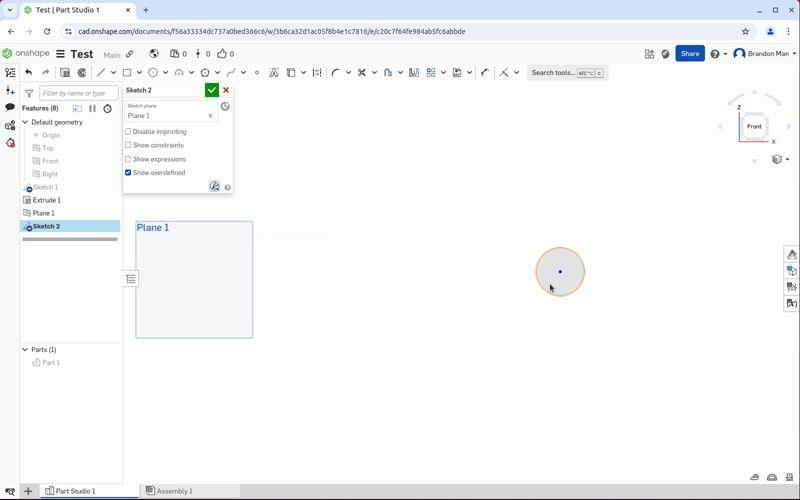
scroll(6)
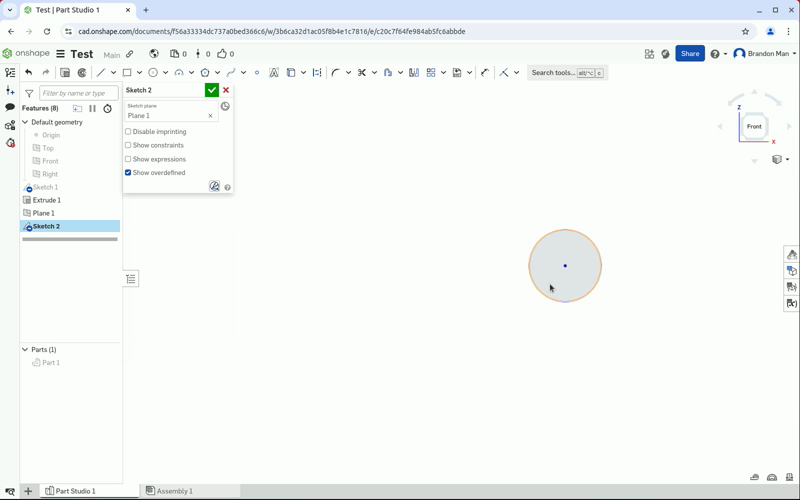
scroll(6)
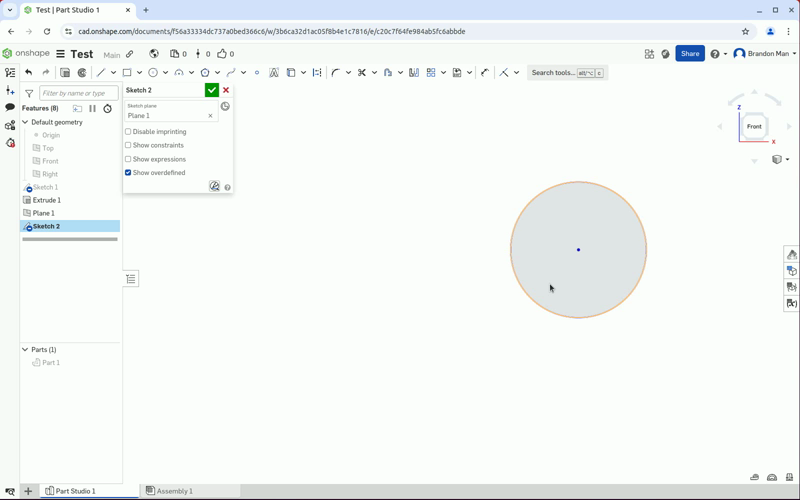
click(550, 283)
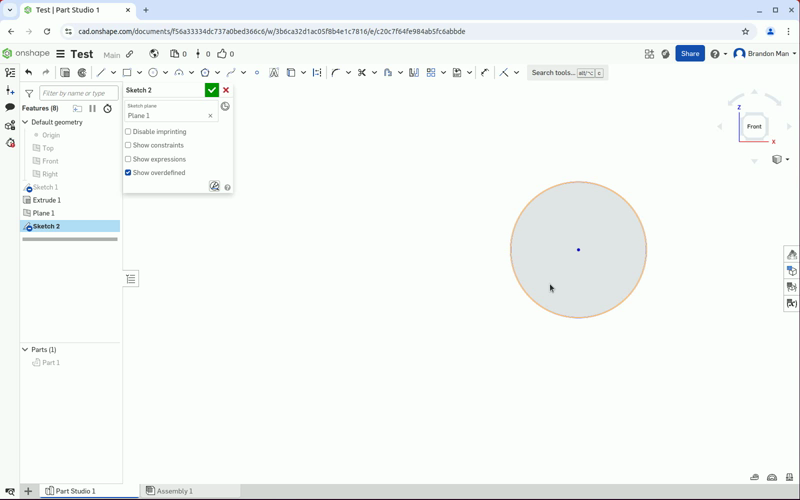
scroll(-6)
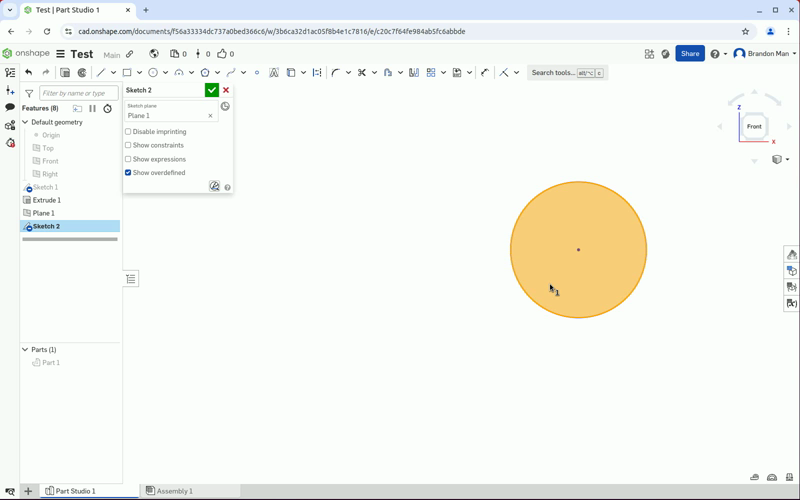
scroll(-6)
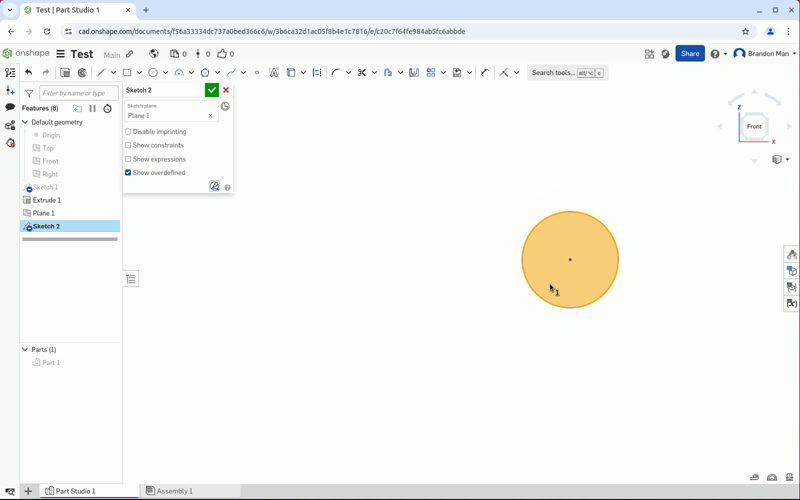
scroll(-6)
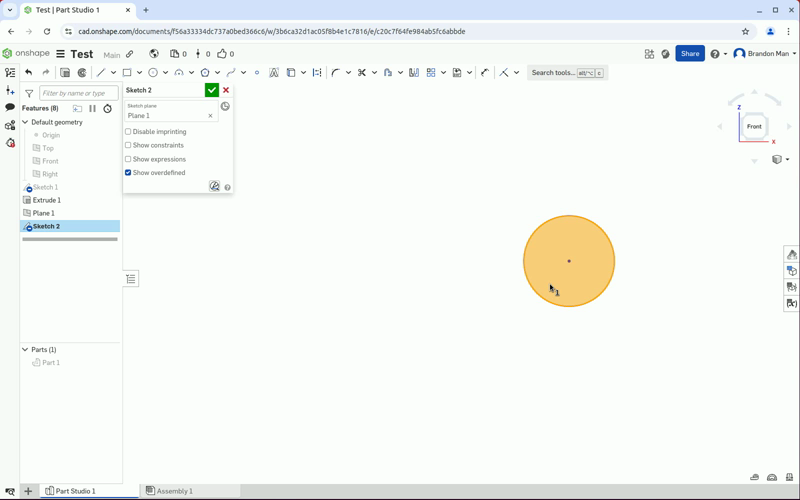
scroll(-6)
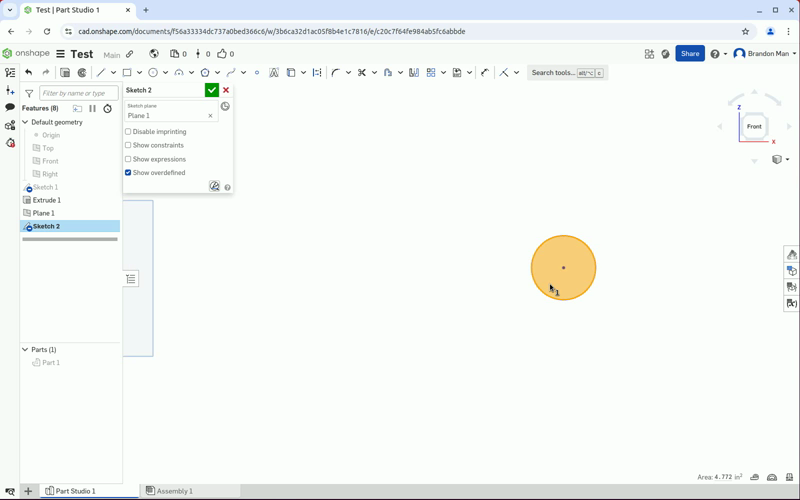
scroll(-6)
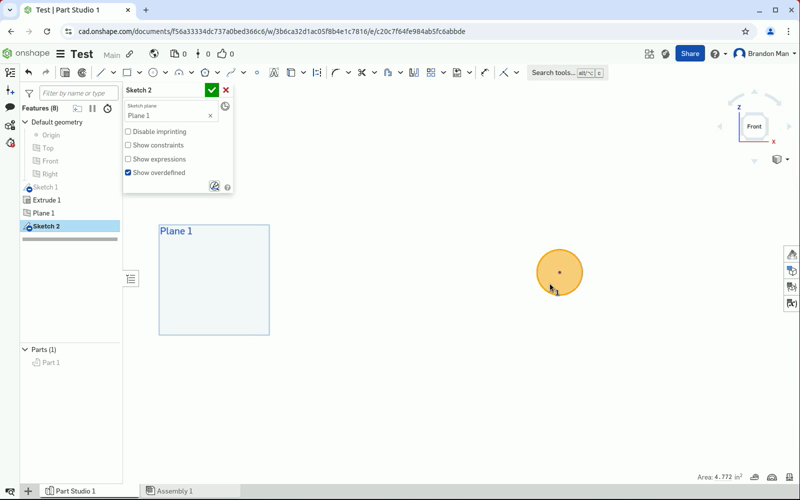
scroll(-6)
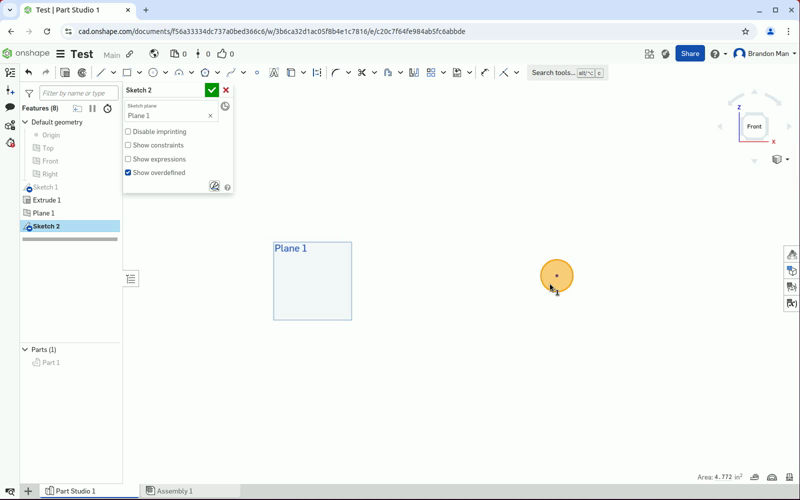
scroll(-6)
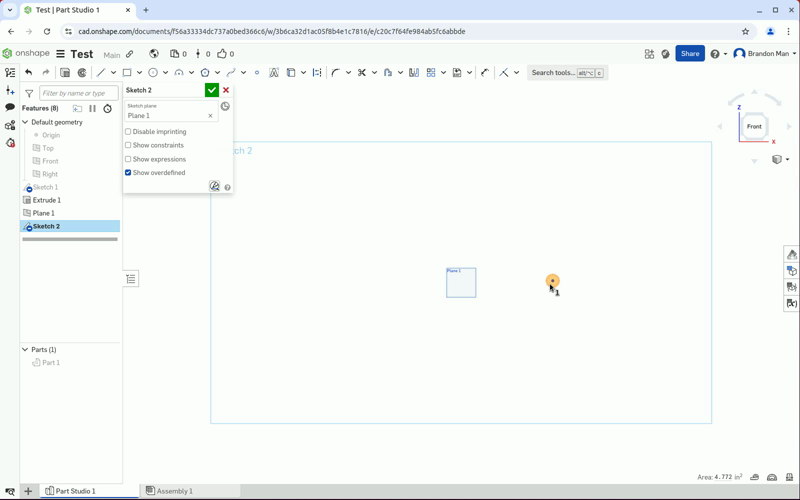
mouse_move(73, 352)
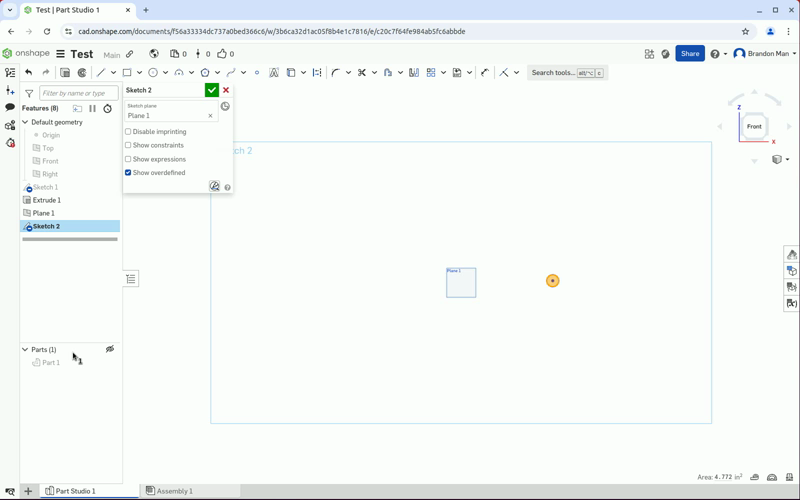
key(shift+y)
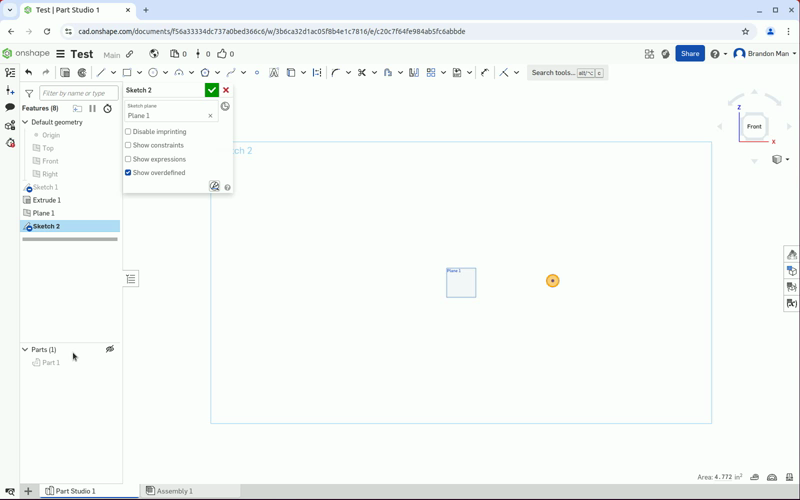
key(shift+e)
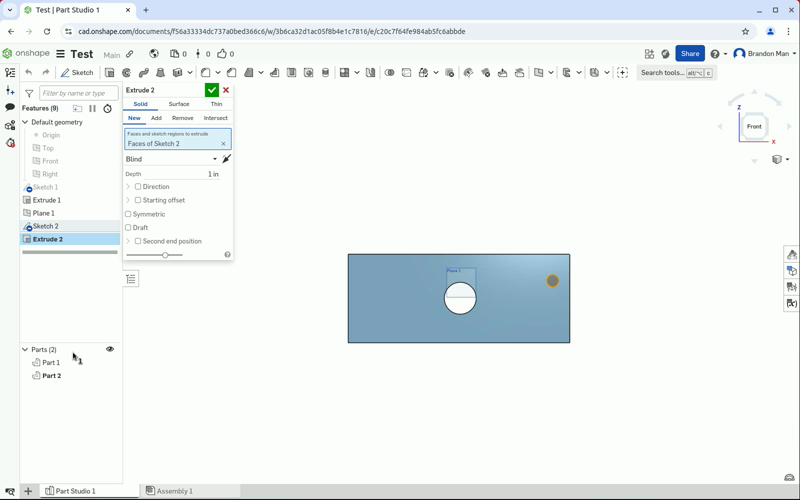
mouse_move(143, 106)
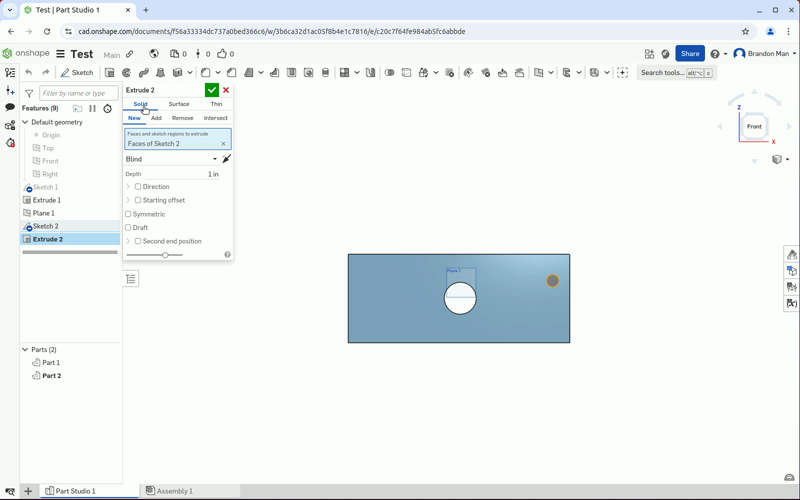
click(143, 106)
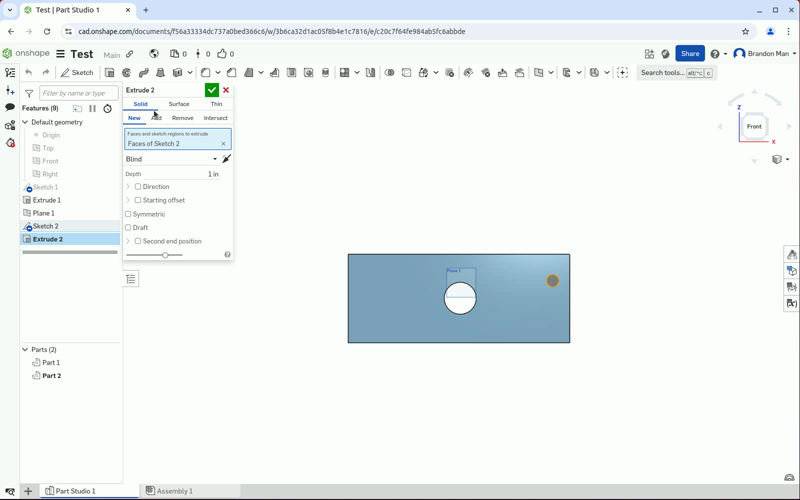
mouse_move(186, 120)
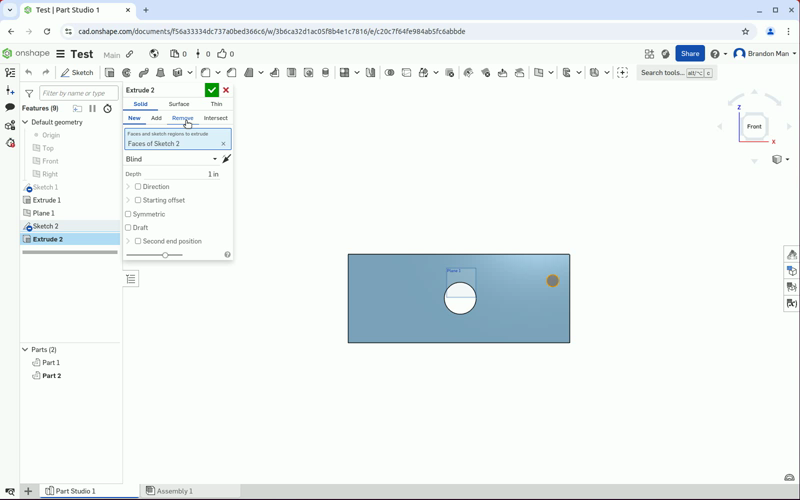
click(186, 120)
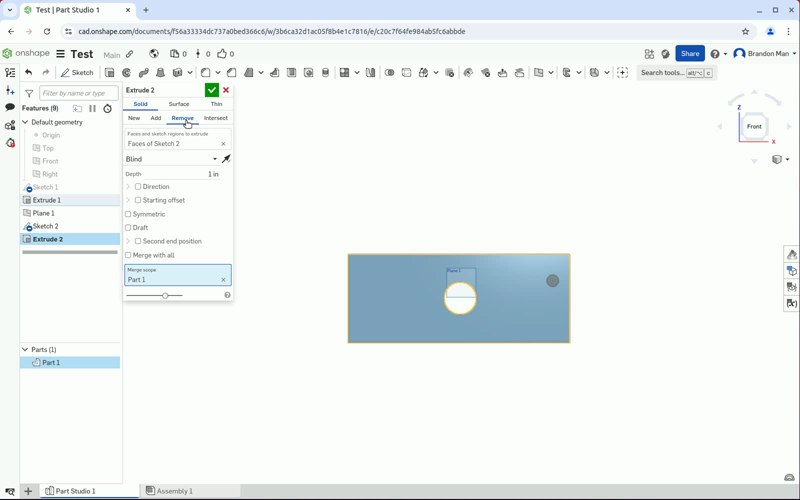
key(tab, 4)
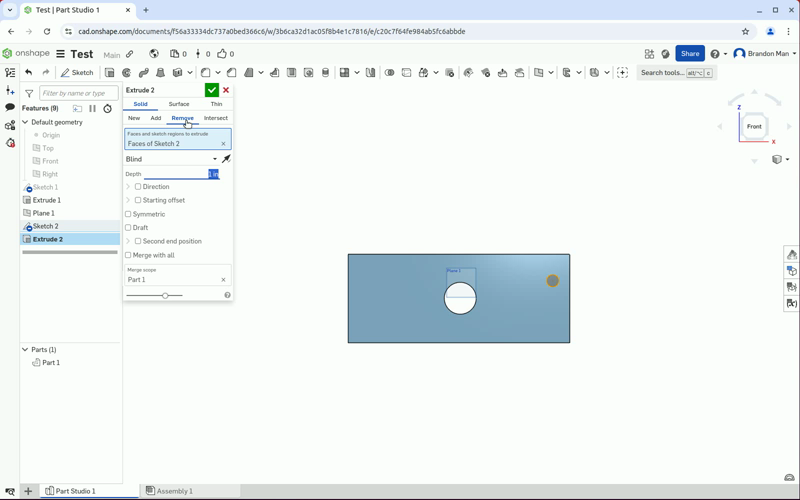
text(9.148)
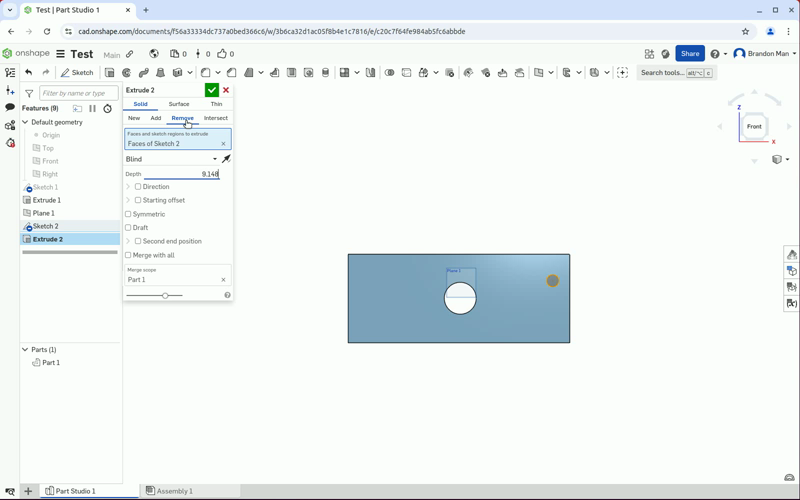
key(tab, 3)
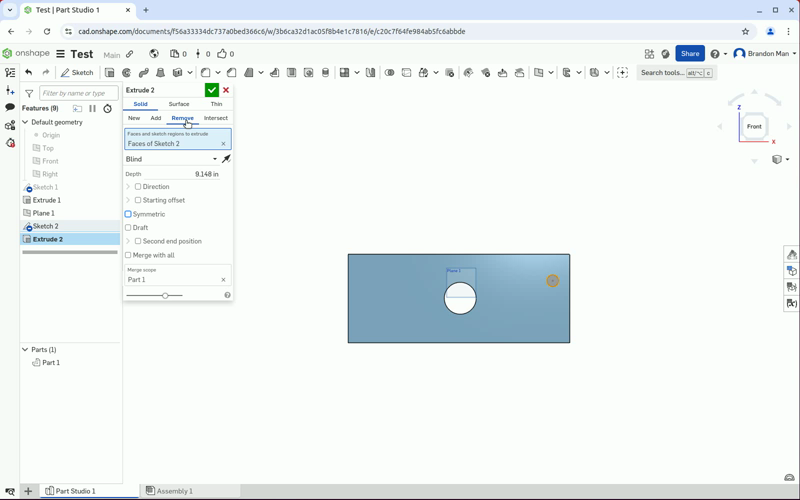
key(space)
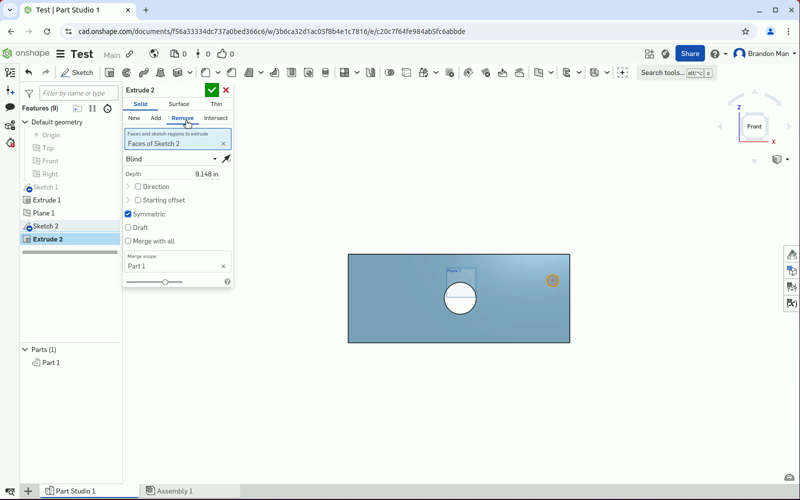
key(tab, 2)
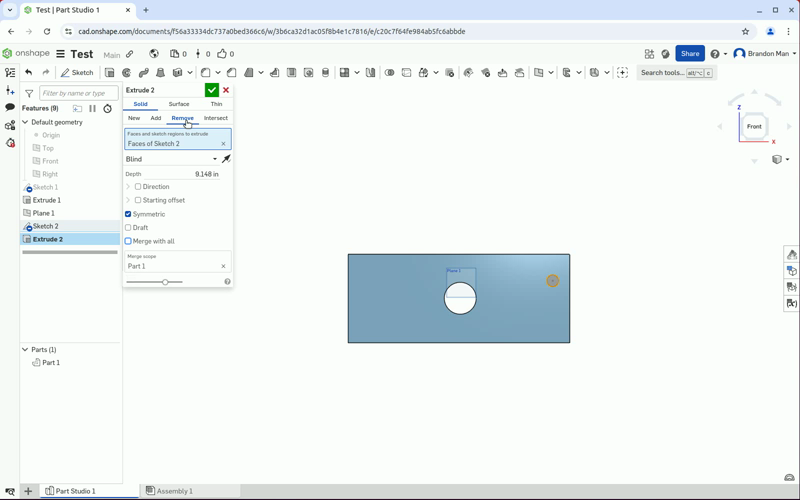
key(space)
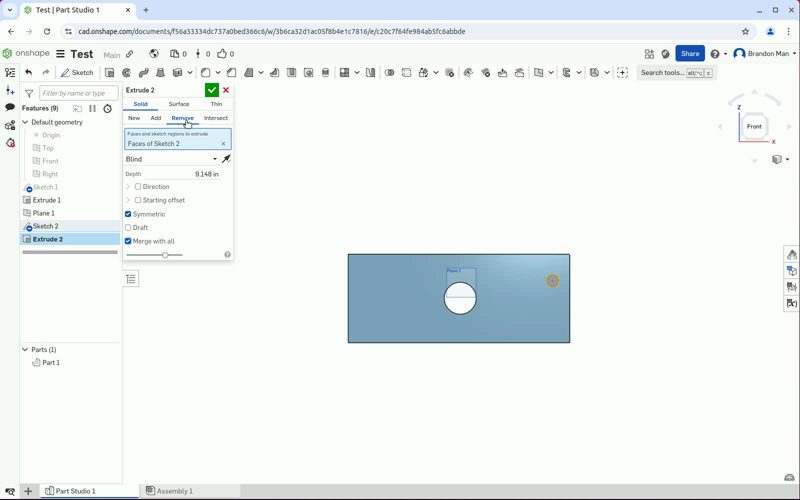
key(enter)
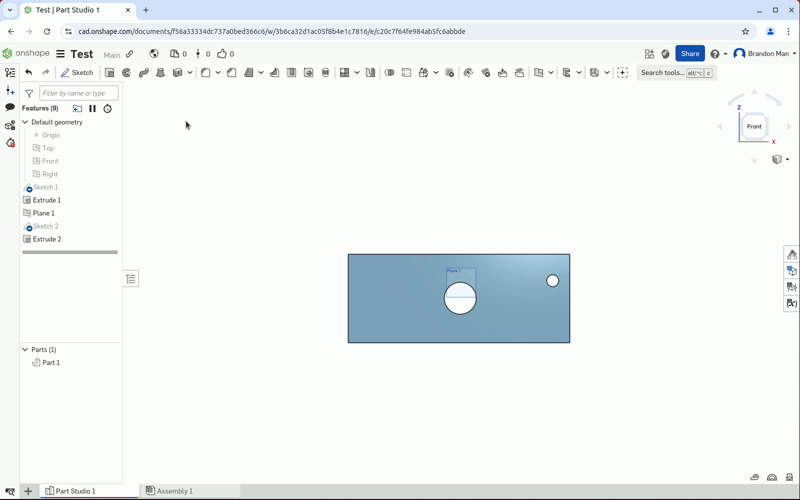
key(shift+h)
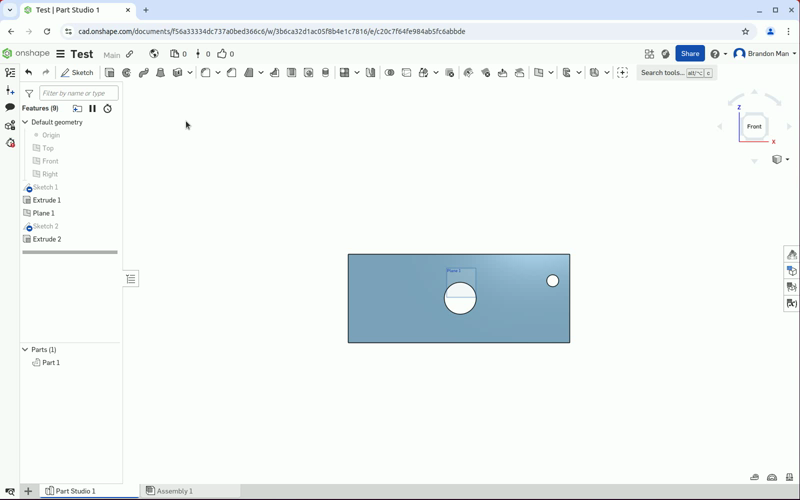
key(shift+h)
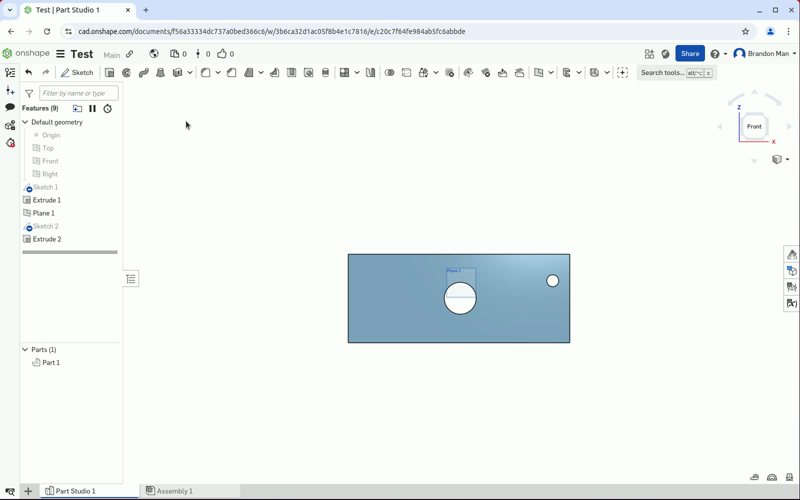
mouse_move(73, 189)
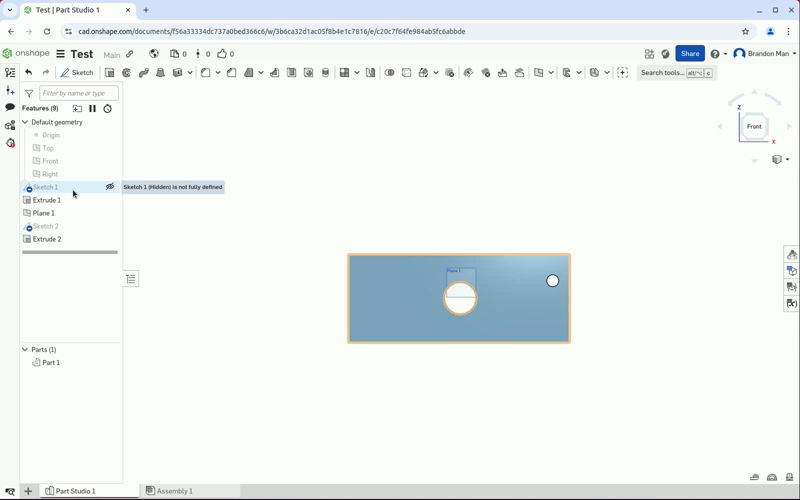
click(73, 189)
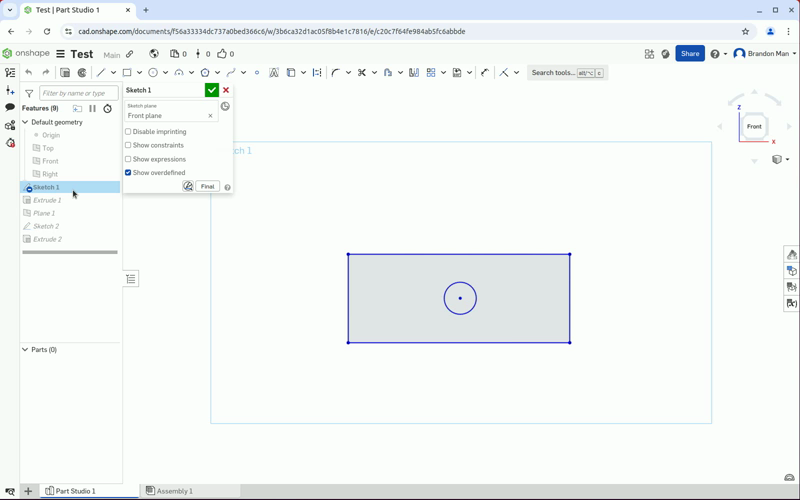
mouse_move(229, 92)
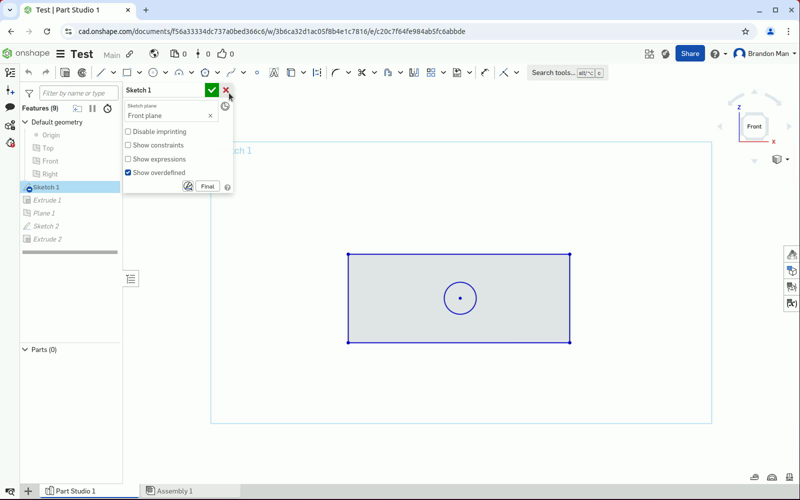
click(229, 92)
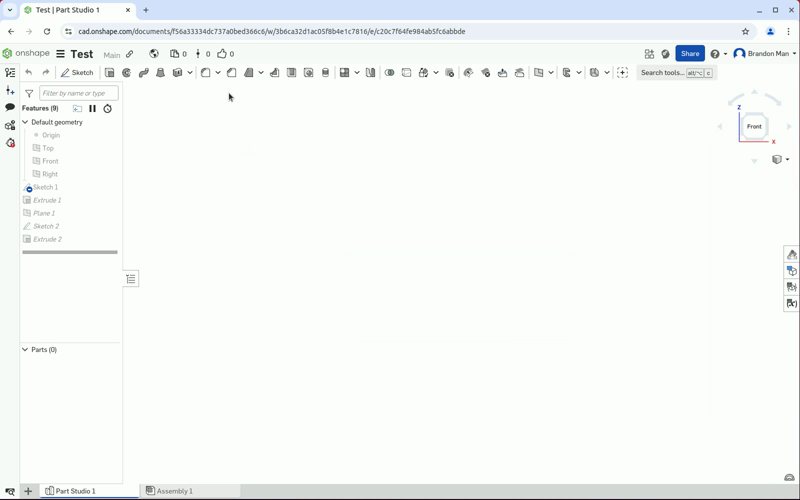
key(shift+s)
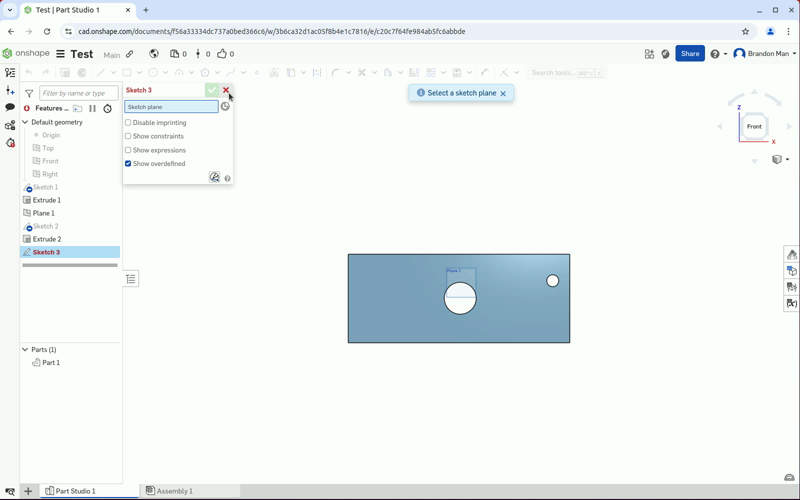
mouse_move(73, 215)
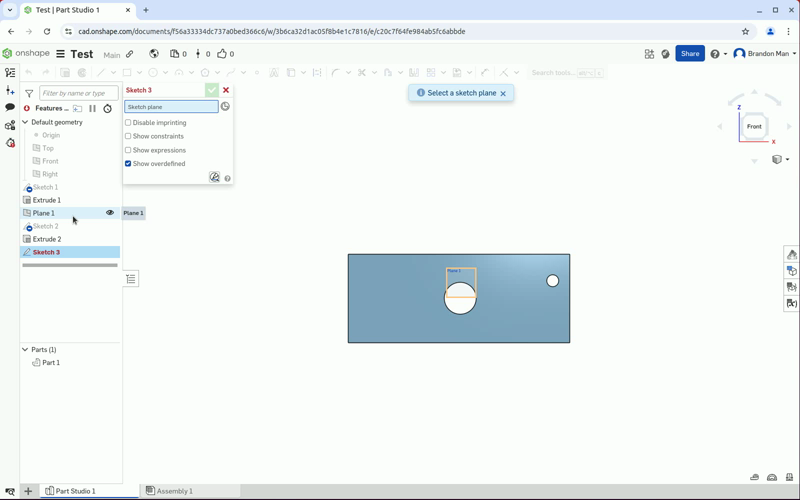
click(73, 215)
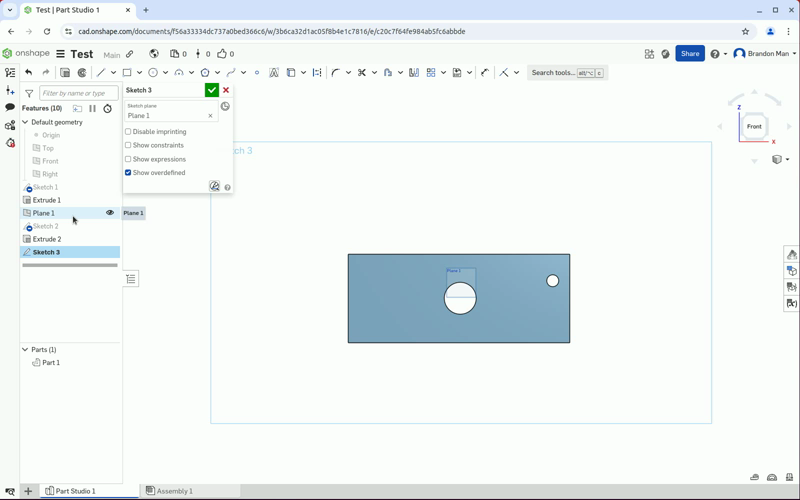
mouse_move(73, 352)
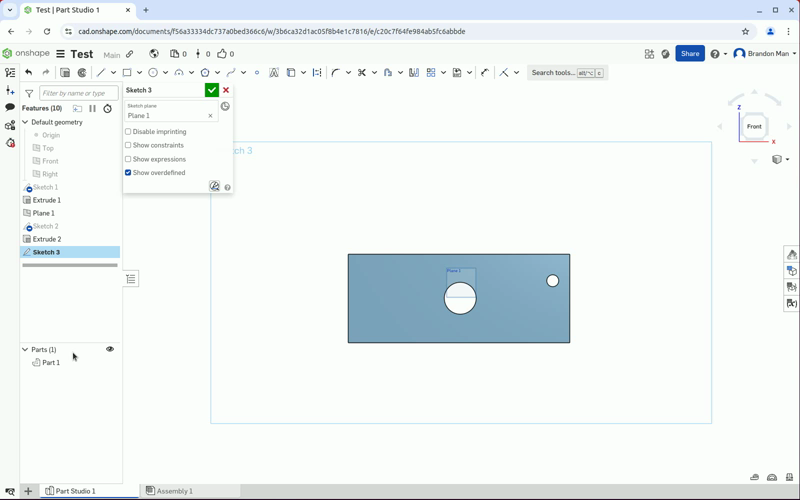
key(y)
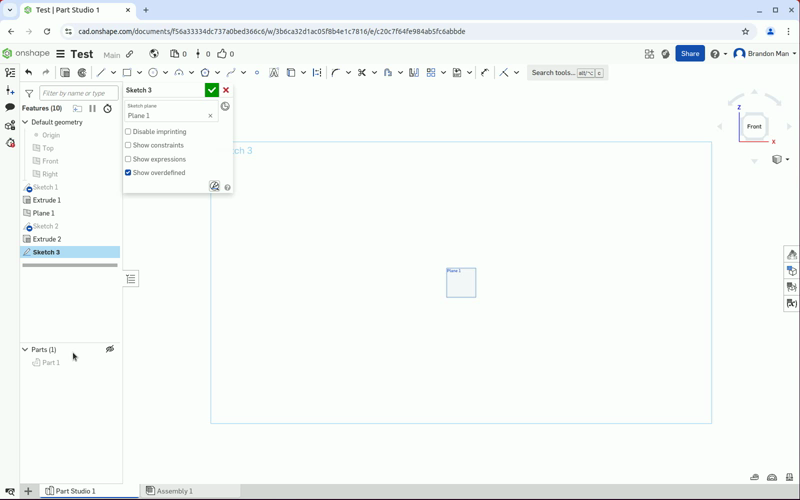
key(c)
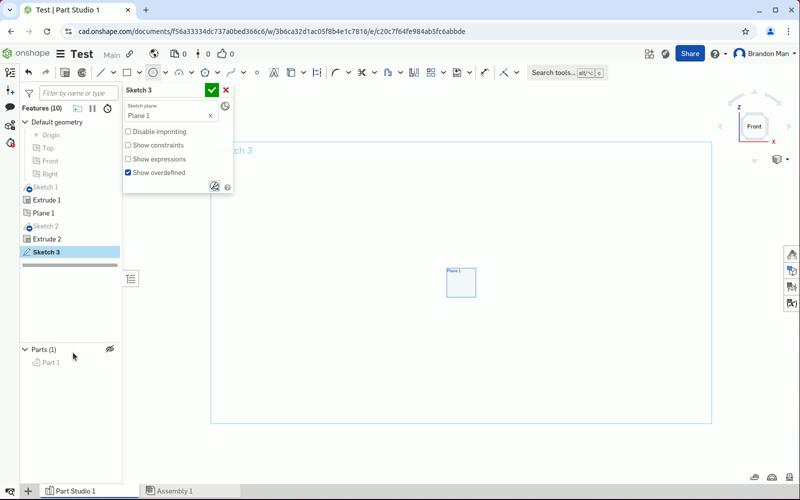
key_down(shift)
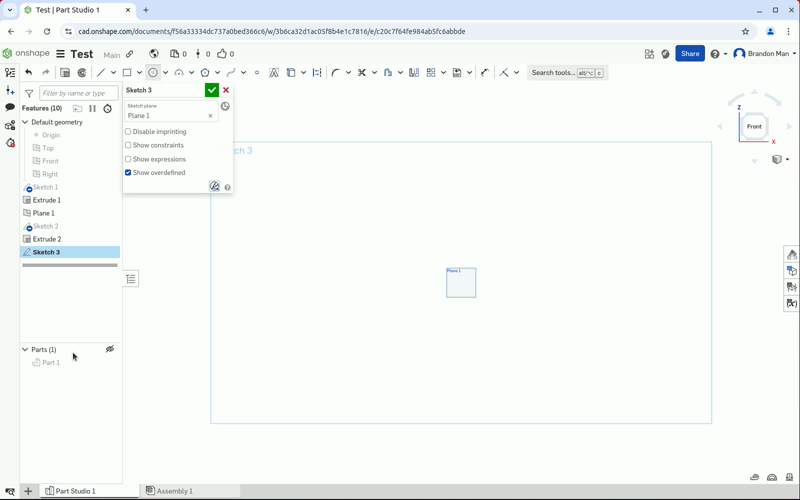
mouse_move(555, 325)
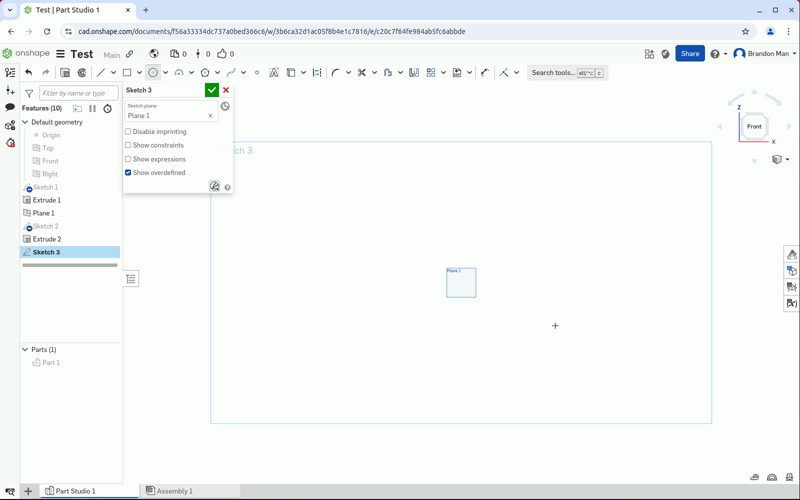
click(555, 325)
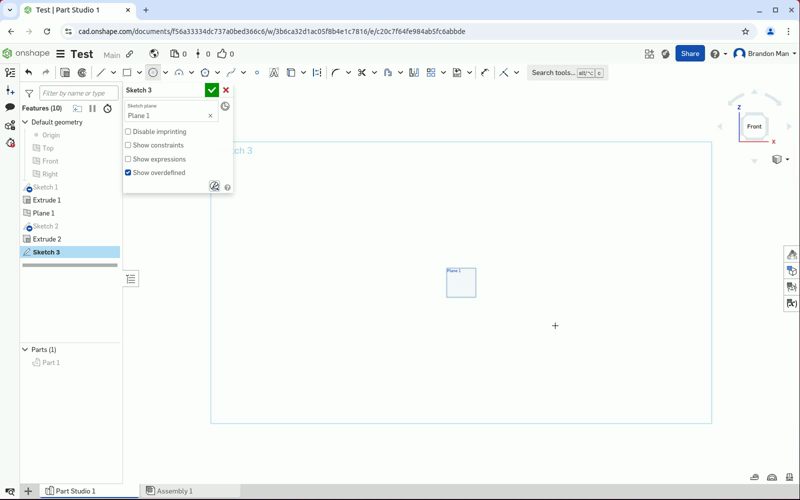
key_up(shift)
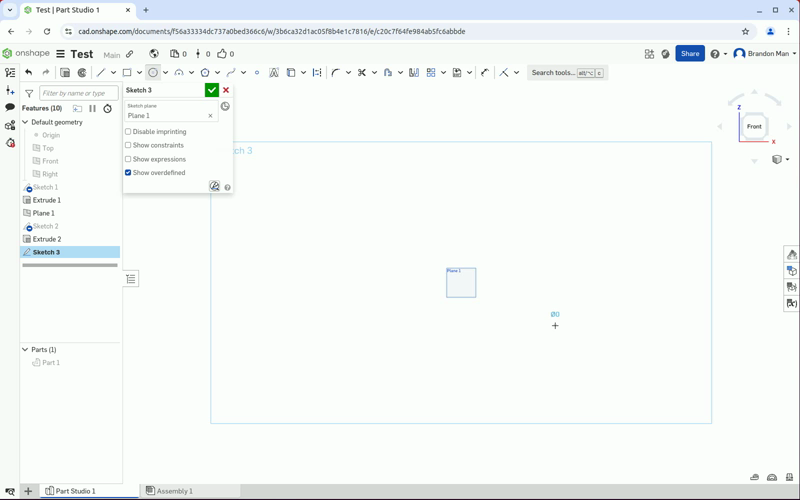
mouse_move(561, 325)
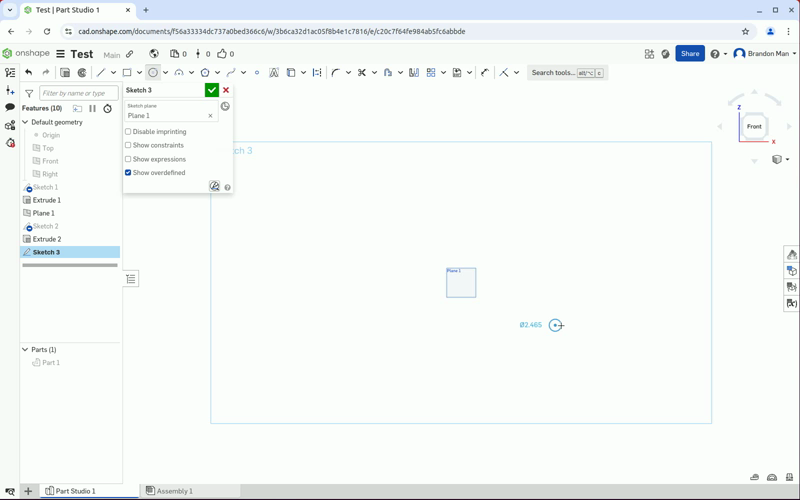
click(561, 325)
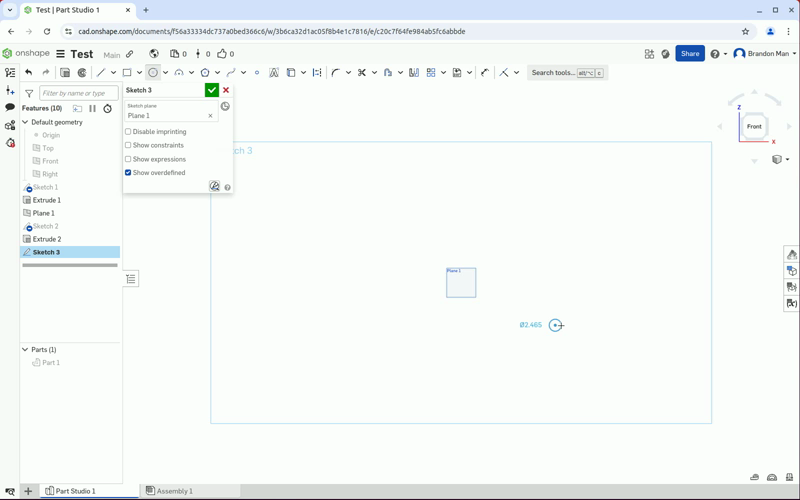
key(esc)
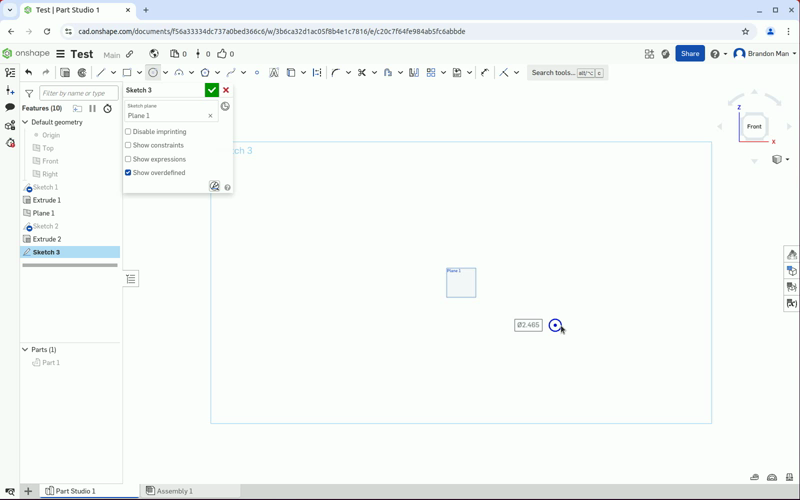
mouse_move(553, 328)
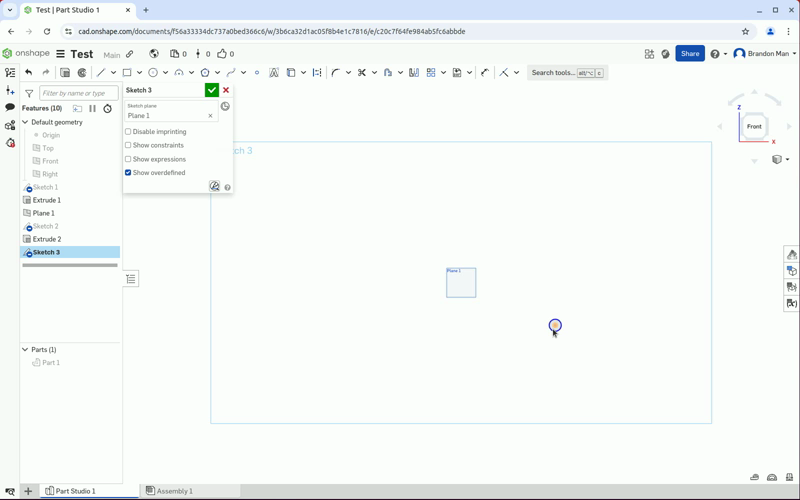
scroll(6)
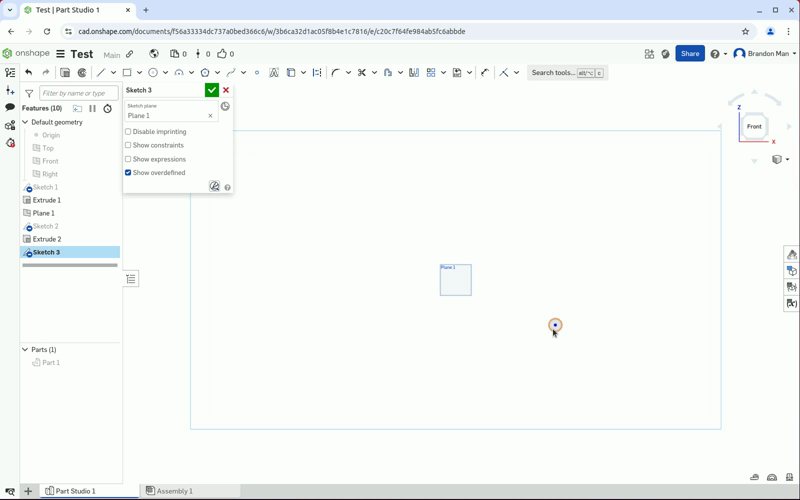
scroll(6)
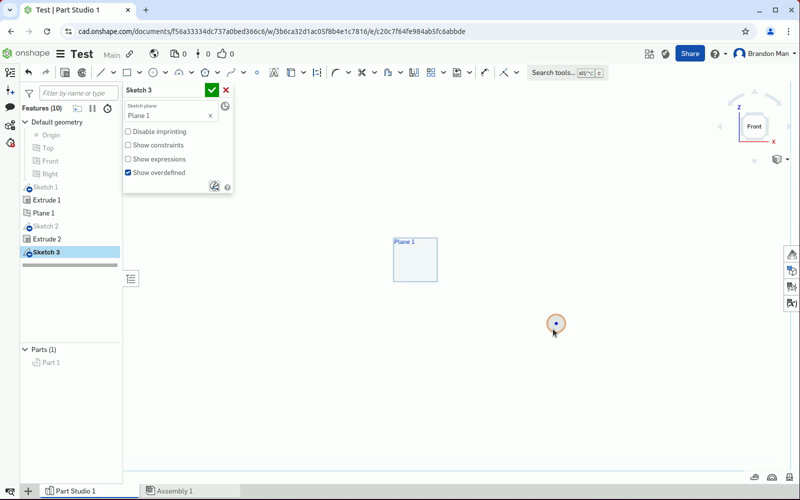
scroll(6)
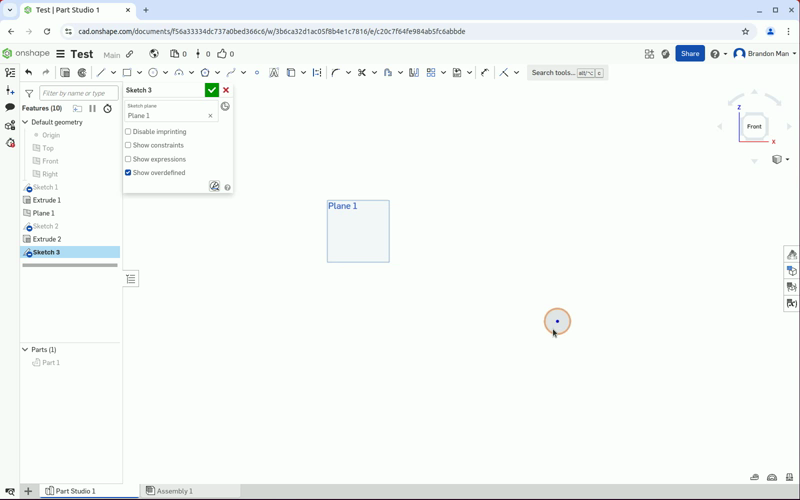
scroll(6)
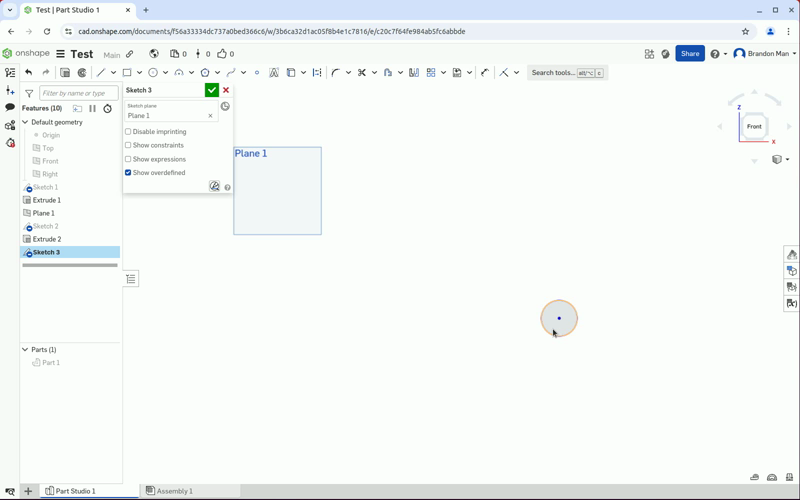
scroll(6)
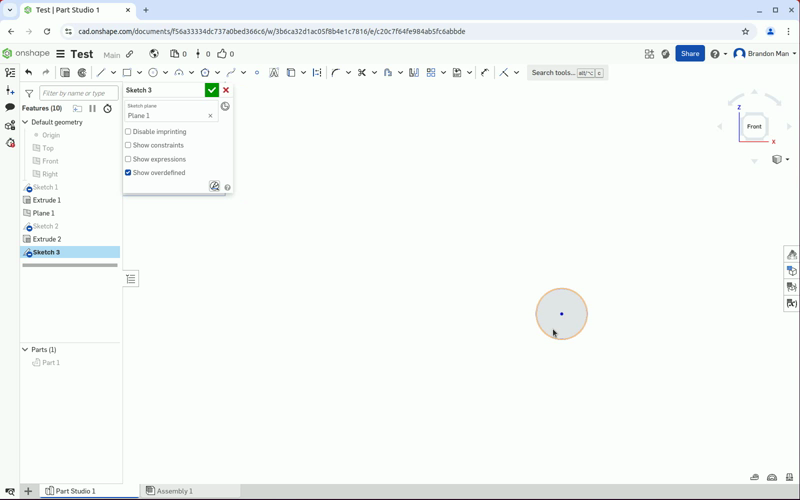
scroll(6)
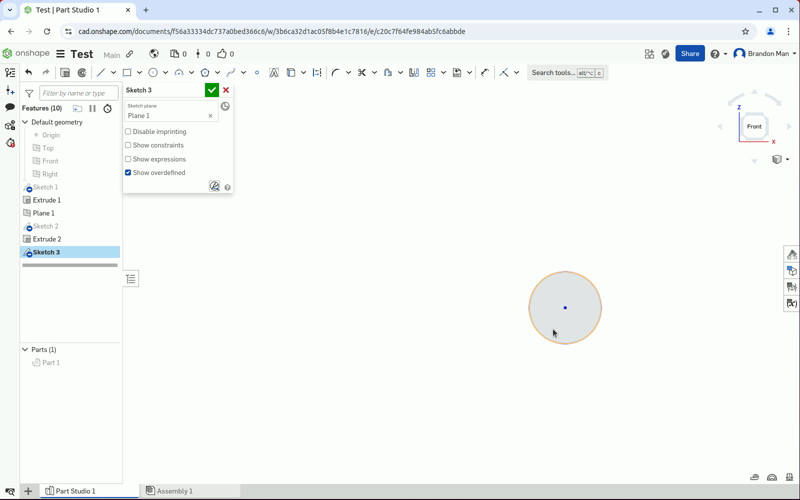
scroll(6)
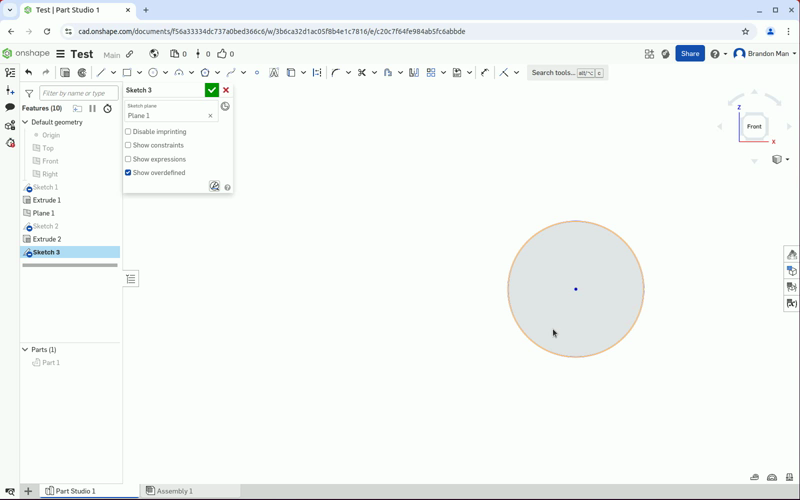
click(553, 328)
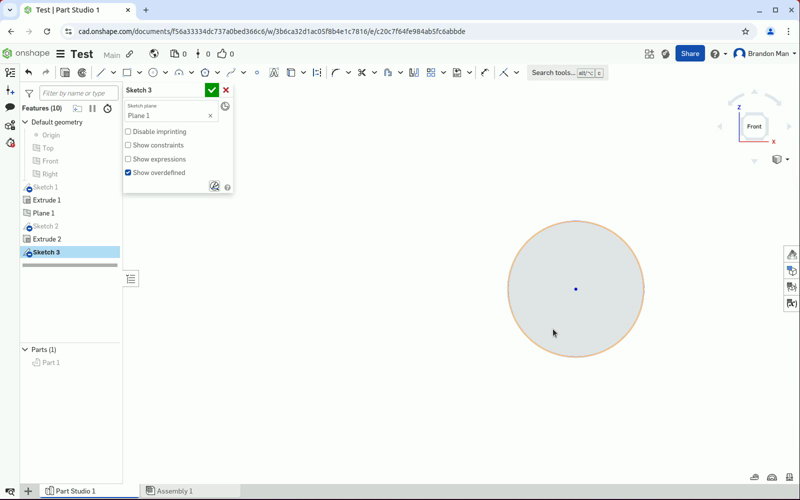
scroll(-6)
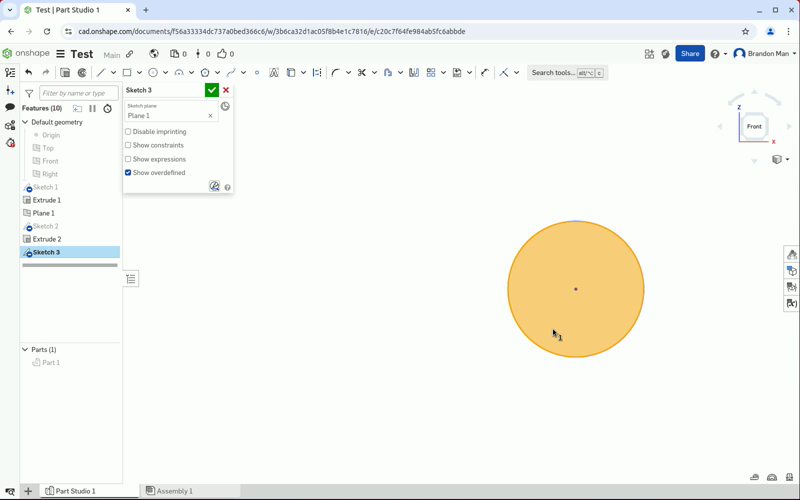
scroll(-6)
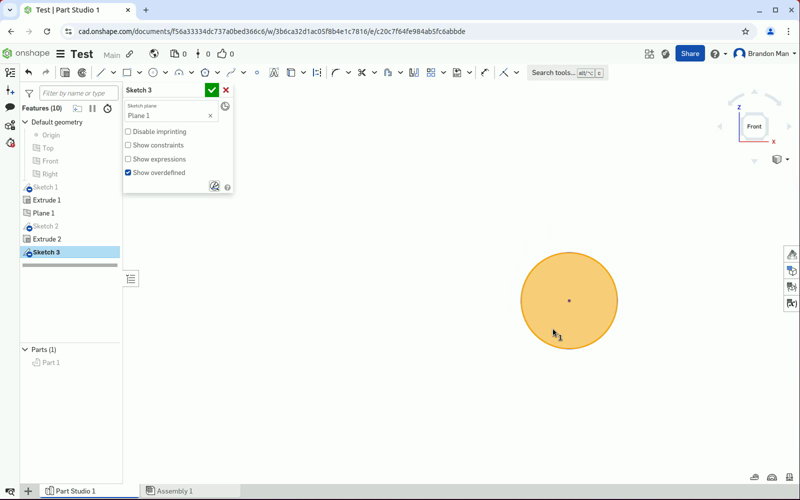
scroll(-6)
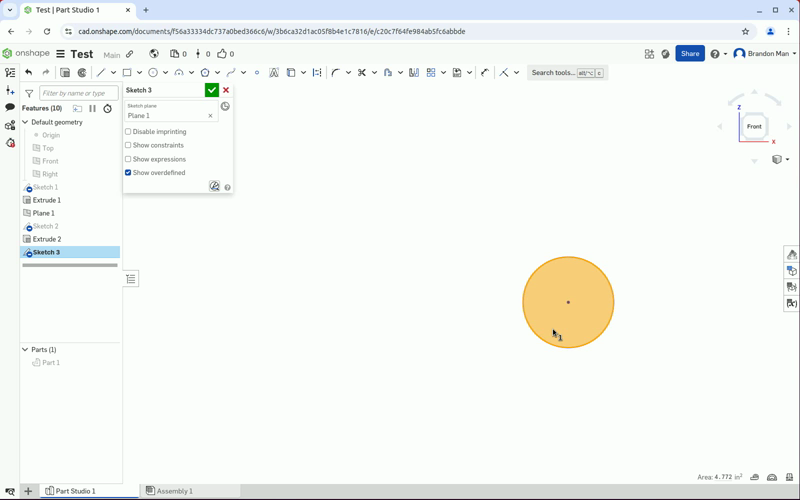
scroll(-6)
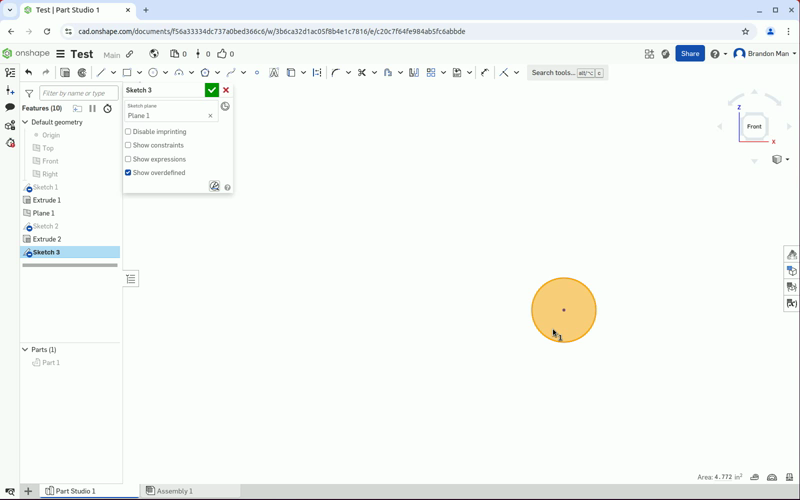
scroll(-6)
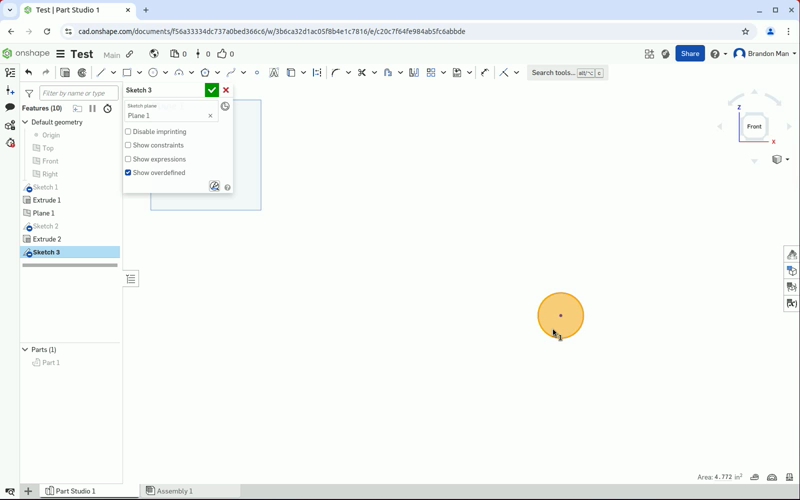
scroll(-6)
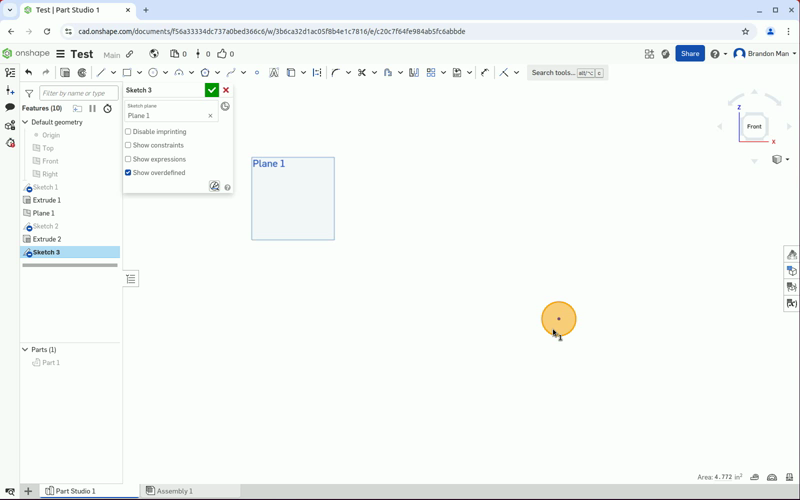
scroll(-6)
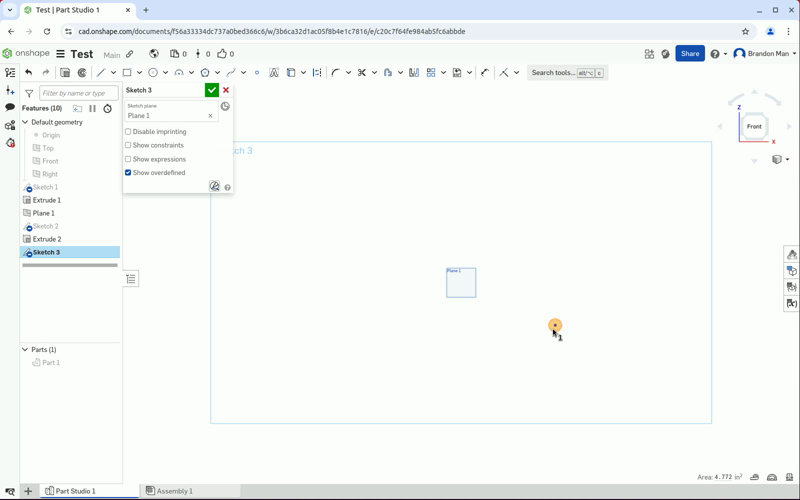
mouse_move(73, 352)
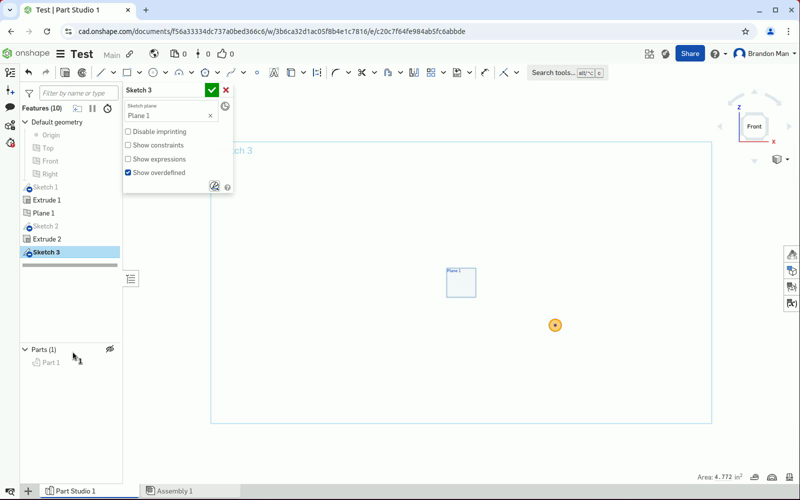
key(shift+y)
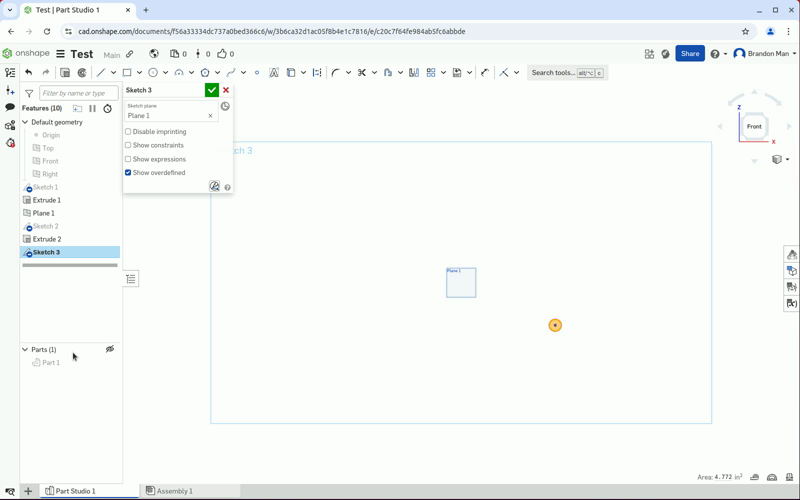
key(shift+e)
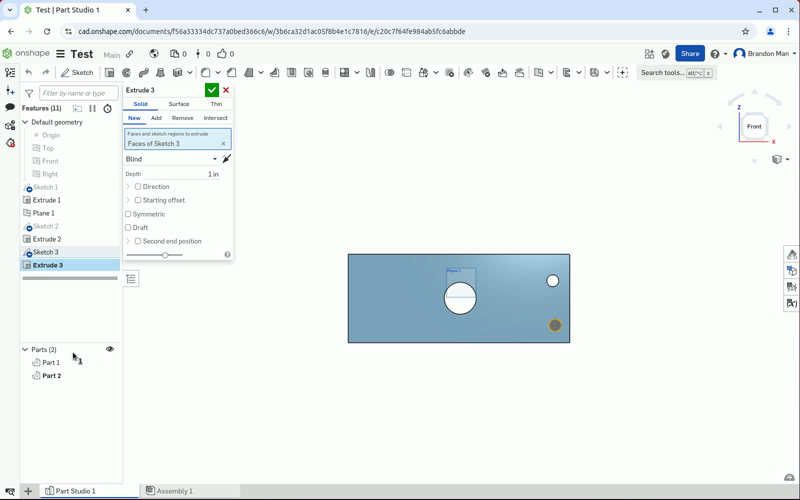
mouse_move(143, 106)
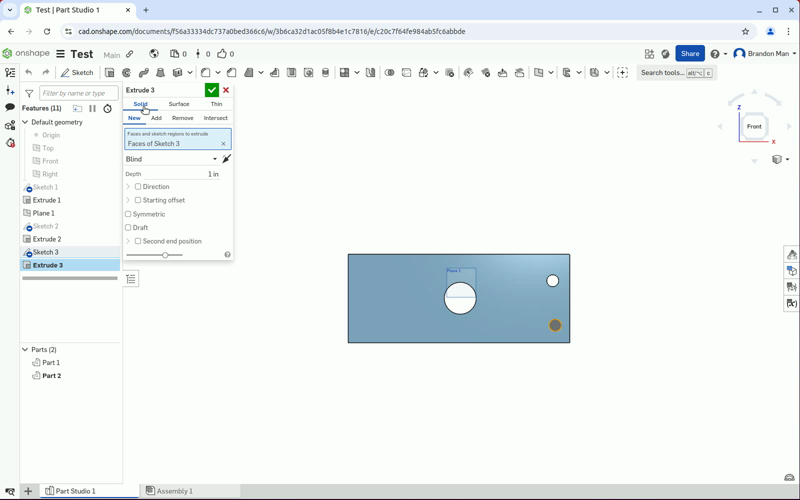
click(143, 106)
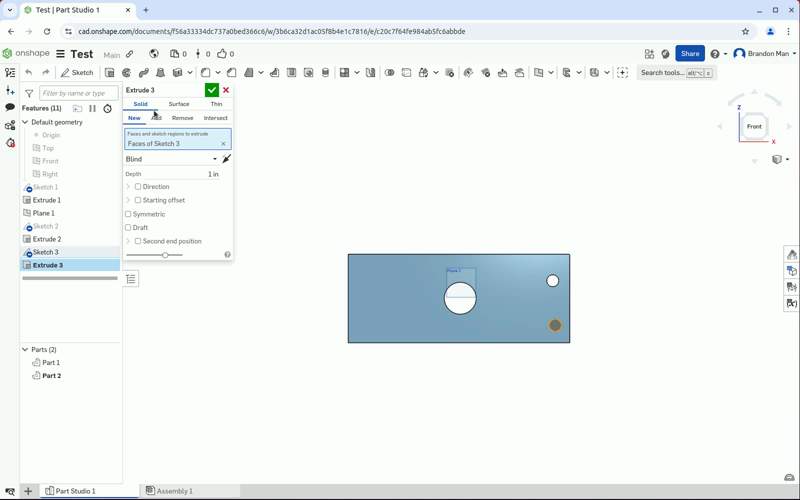
mouse_move(186, 120)
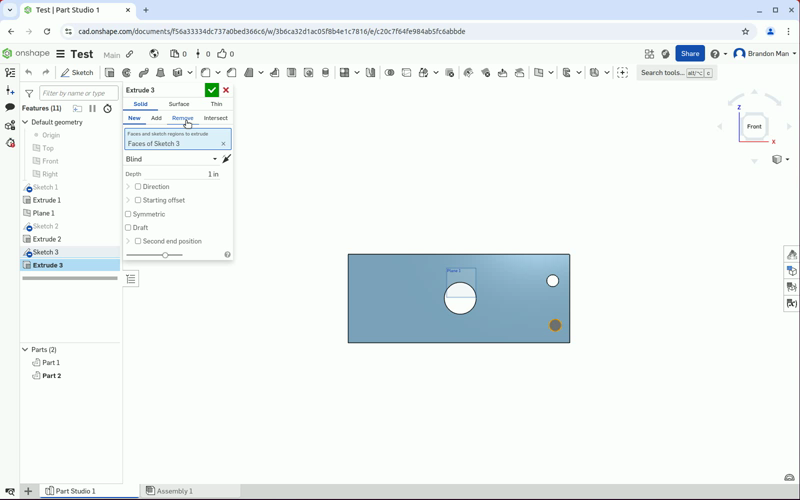
click(186, 120)
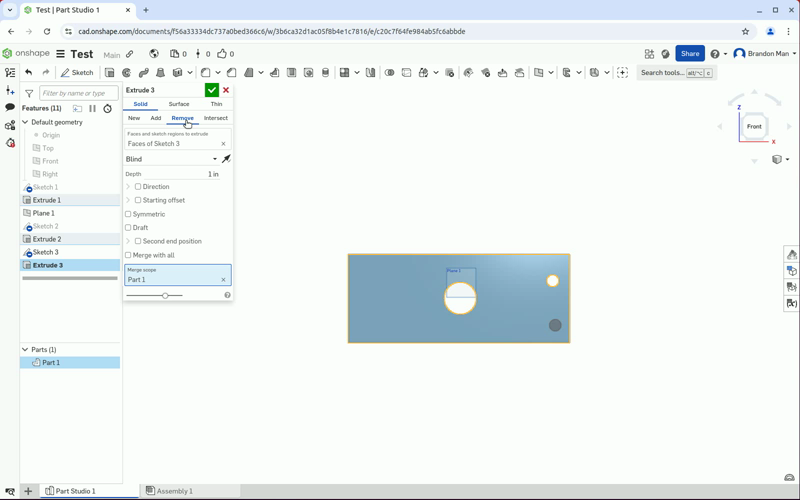
key(tab, 4)
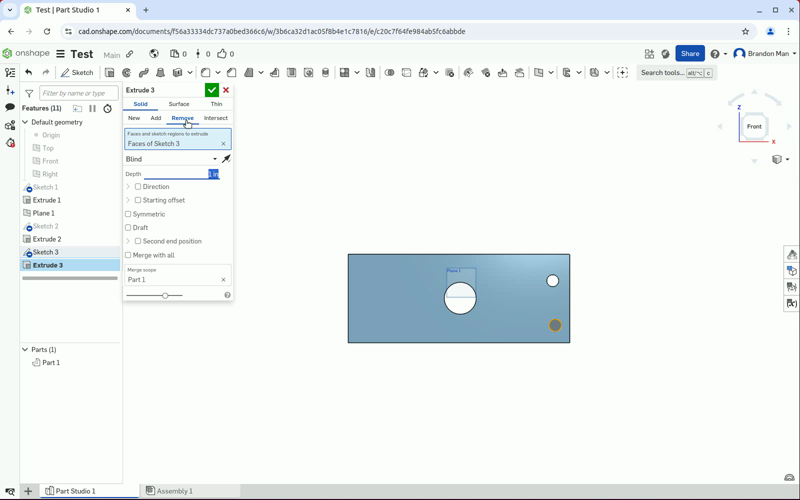
text(9.148)
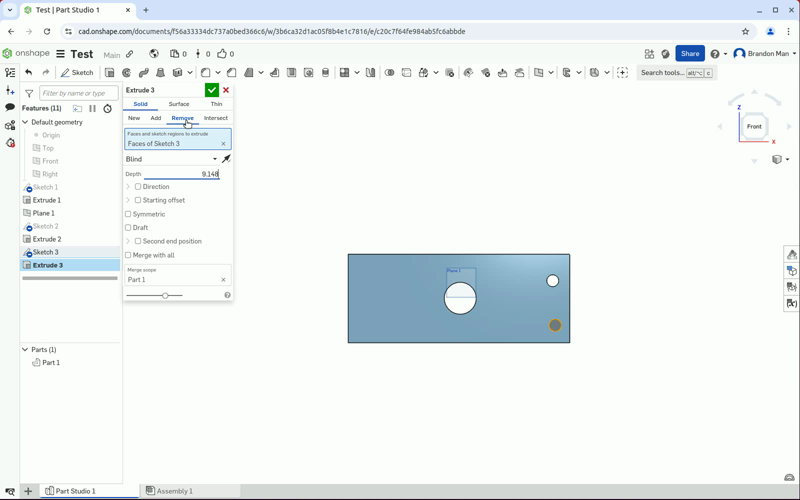
key(tab, 3)
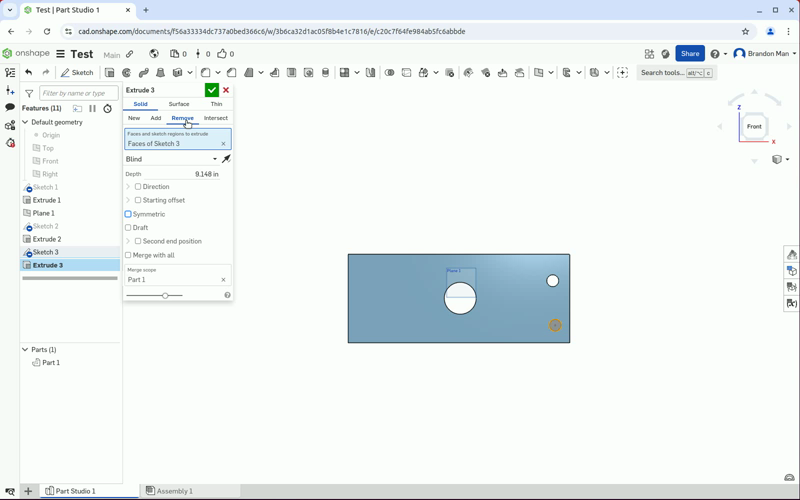
key(space)
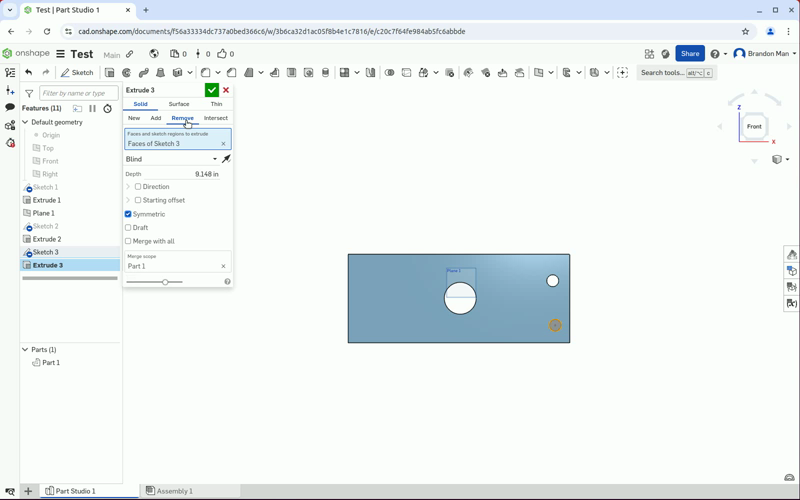
key(tab, 2)
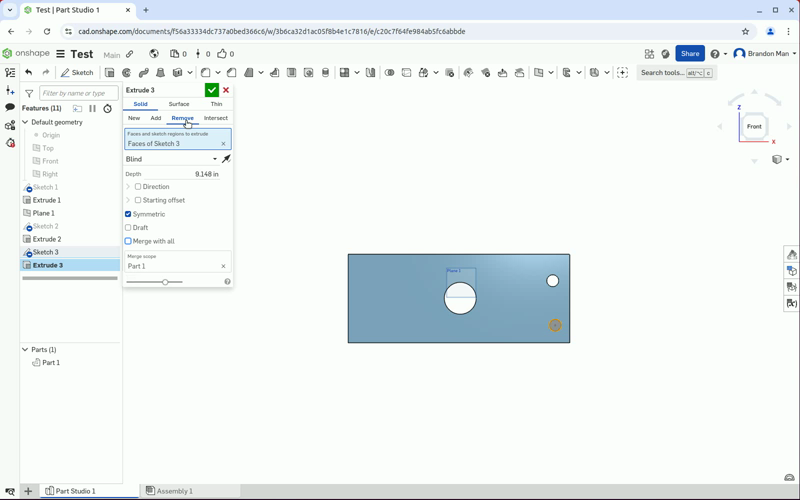
key(space)
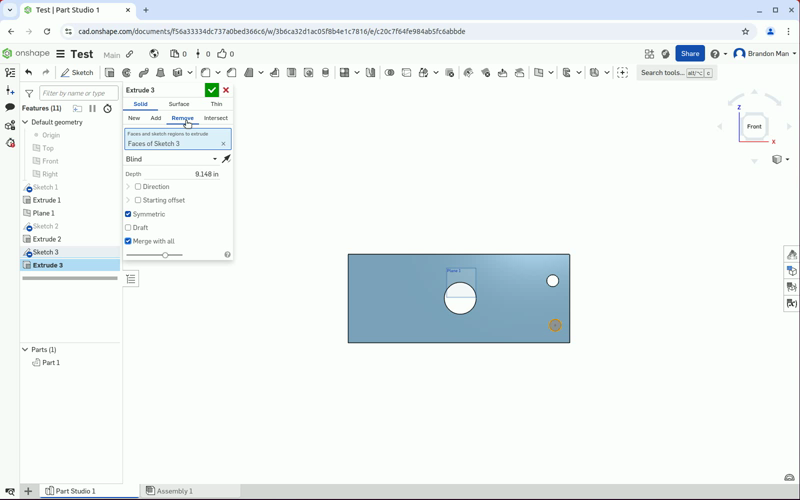
key(enter)
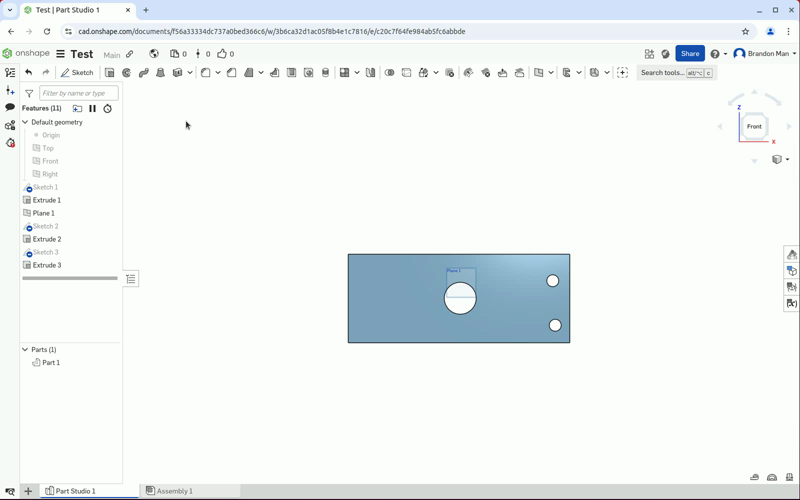
key(shift+h)
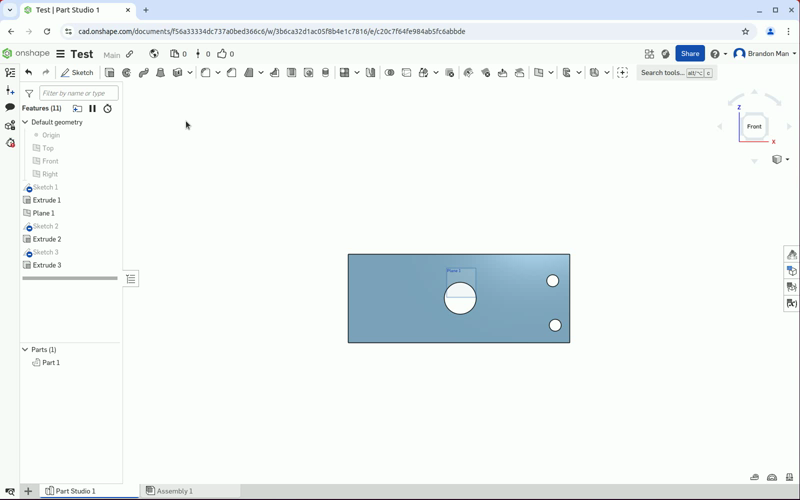
key(shift+h)
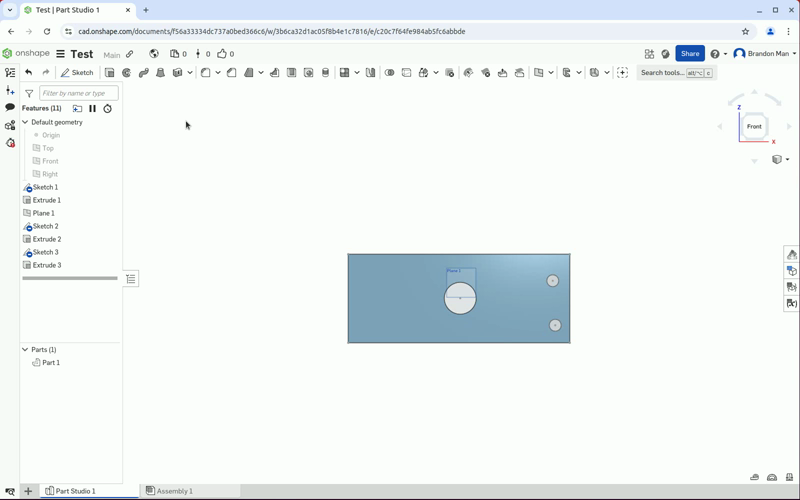
key(shift+7)
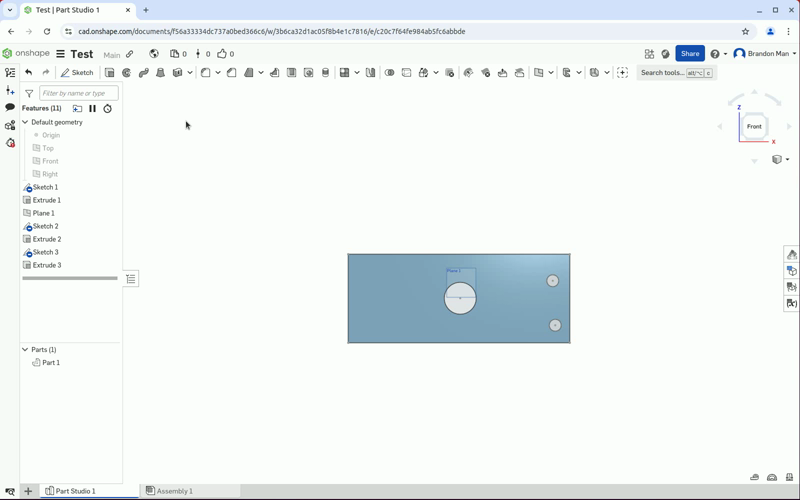
key(left, 2)
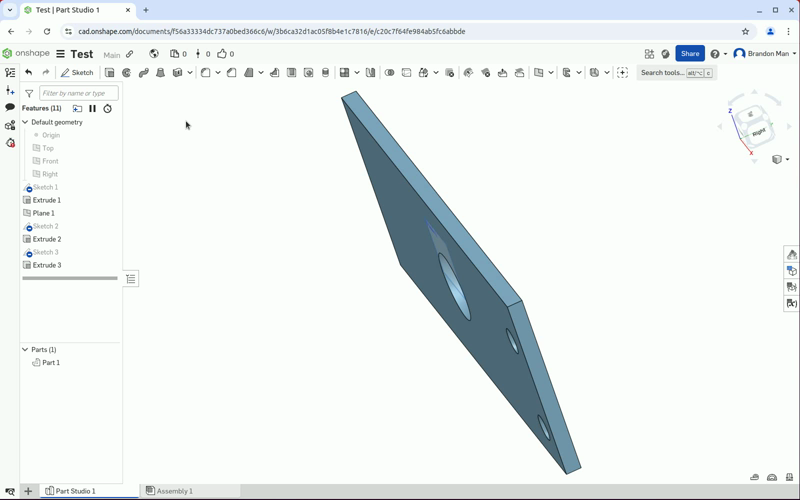
key(down, 2)
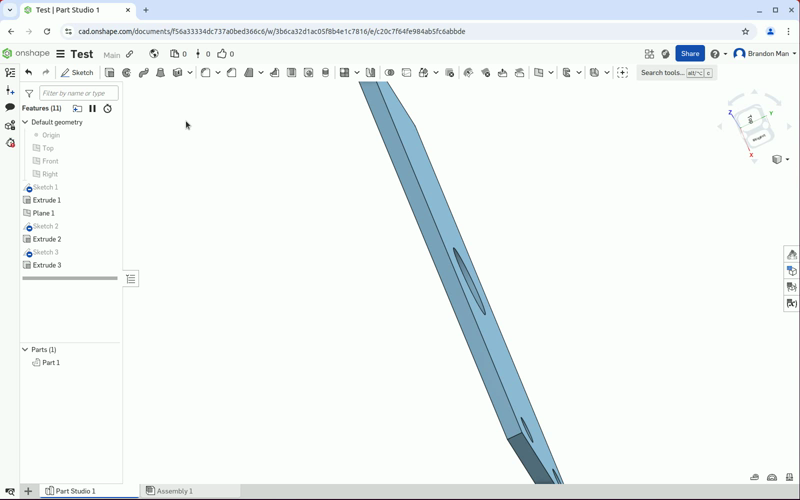
key(up, 2)
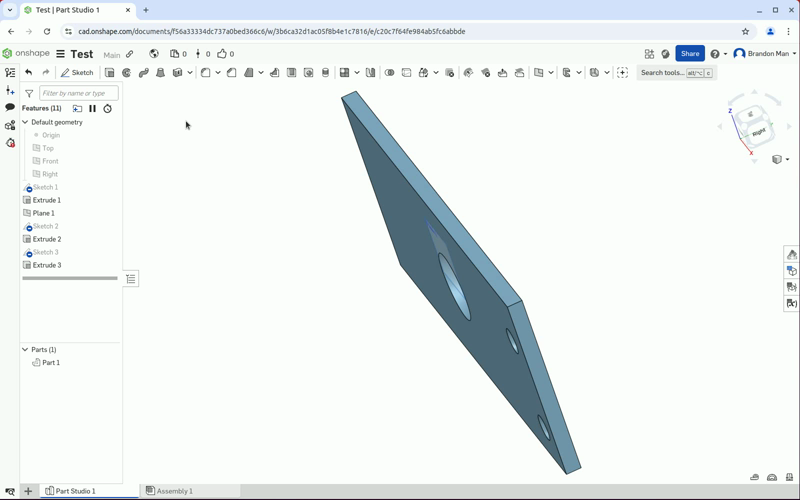
key(right, 2)
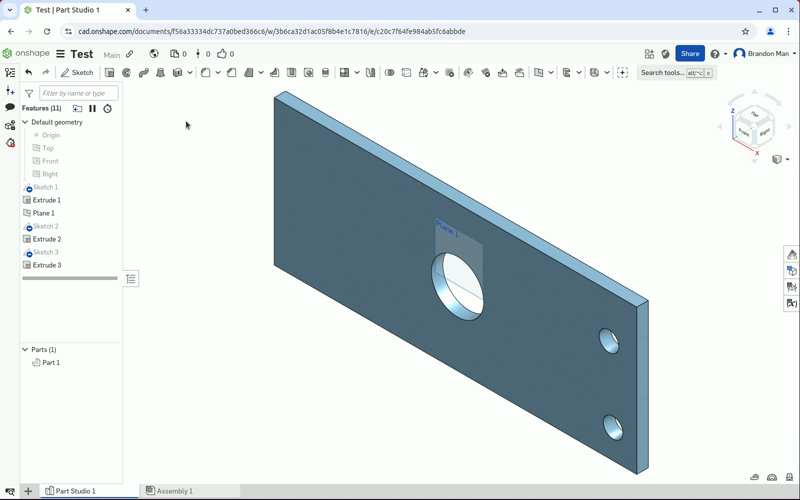
mouse_move(73, 189)
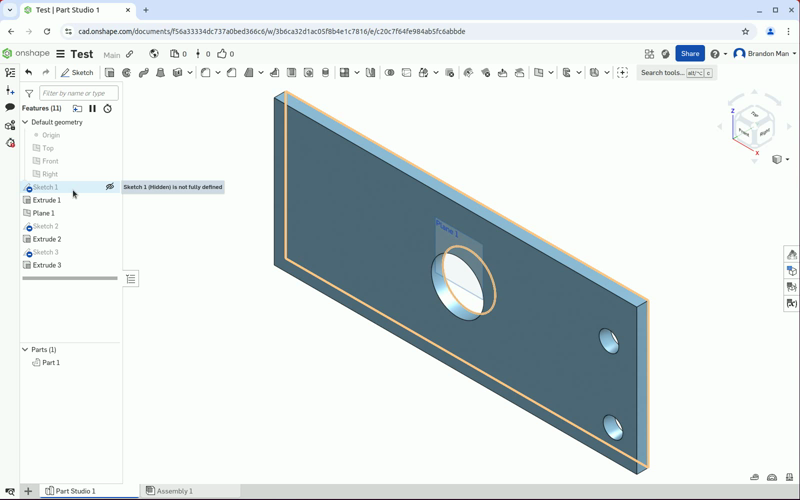
click(73, 189)